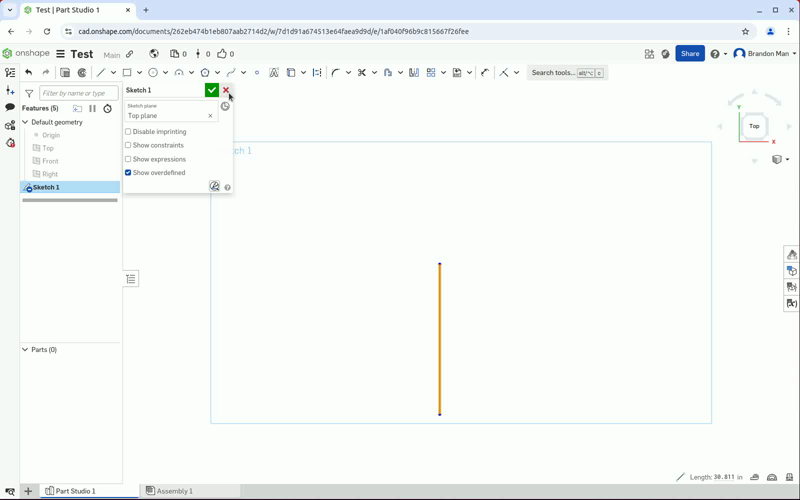
key(shift+h)
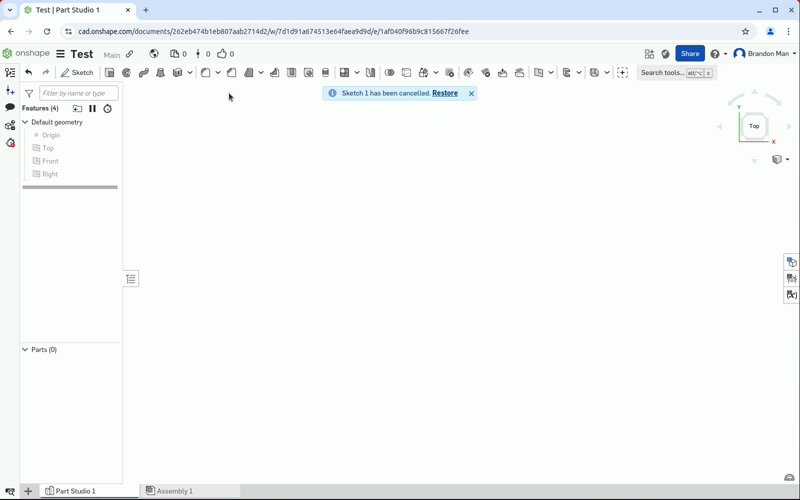
mouse_move(73, 352)
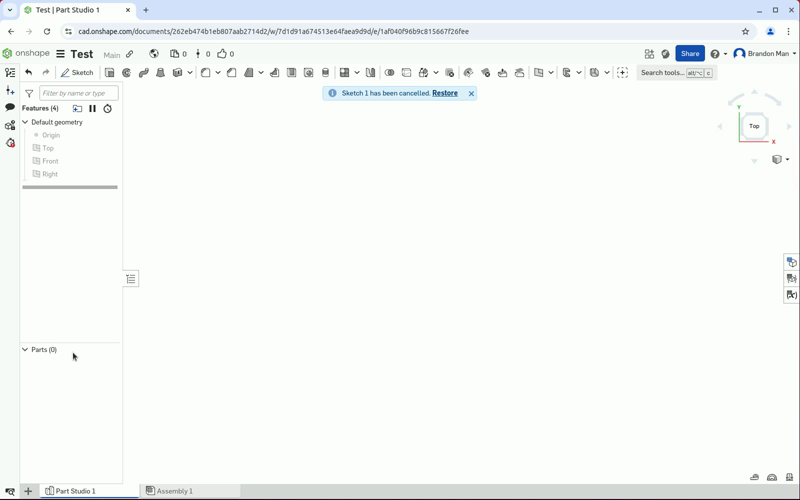
key(y)
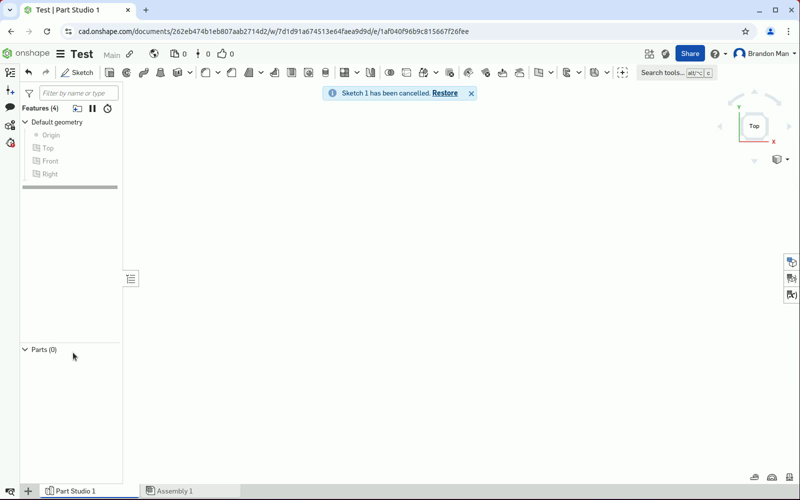
key(shift+p)
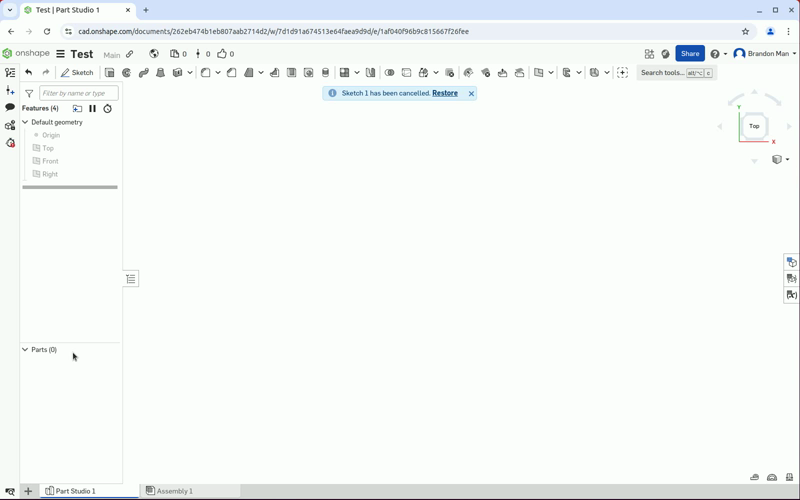
key(space)
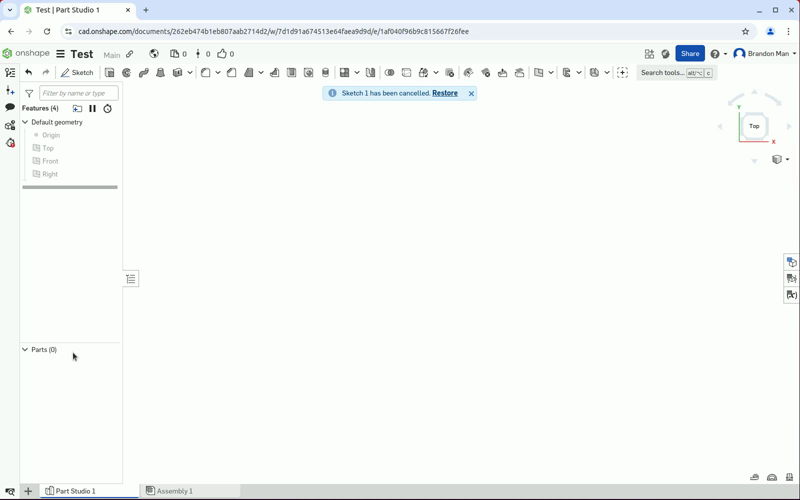
key_down(shift)
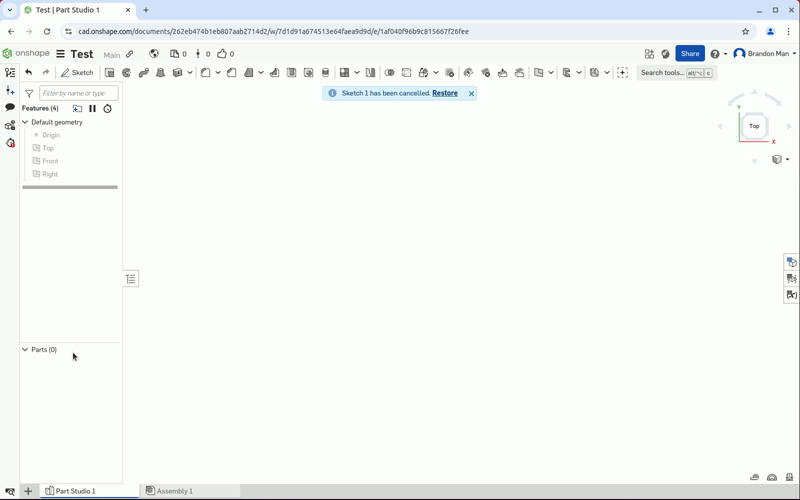
key(up)
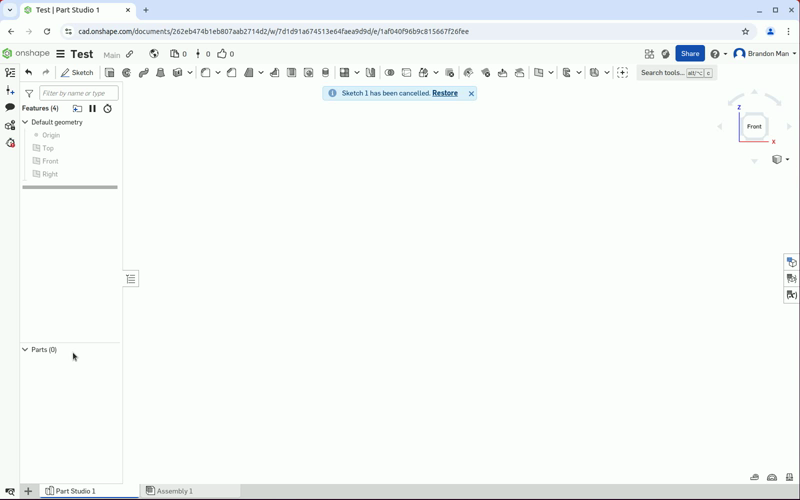
key_up(shift)
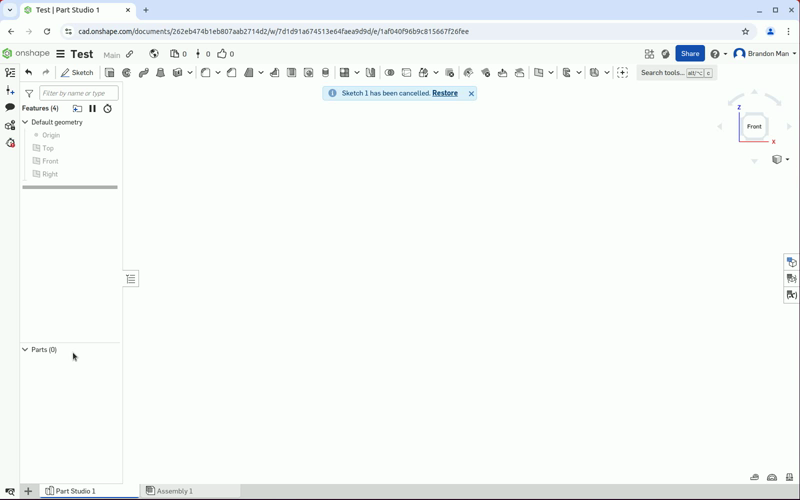
mouse_move(73, 352)
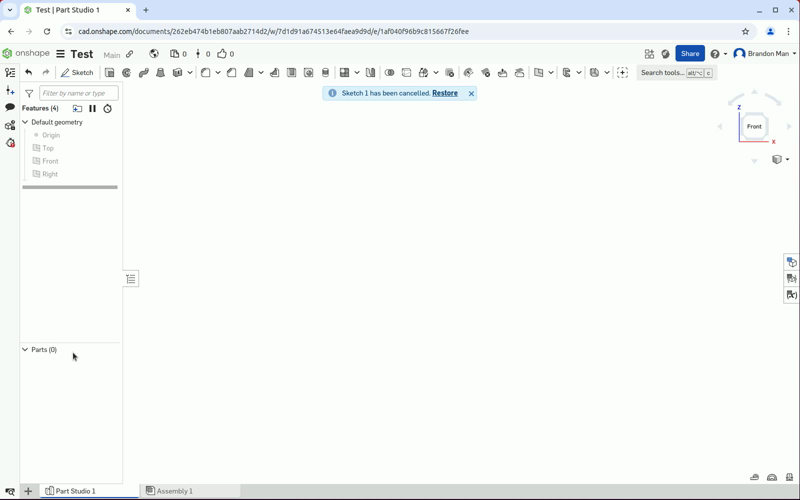
key(shift+y)
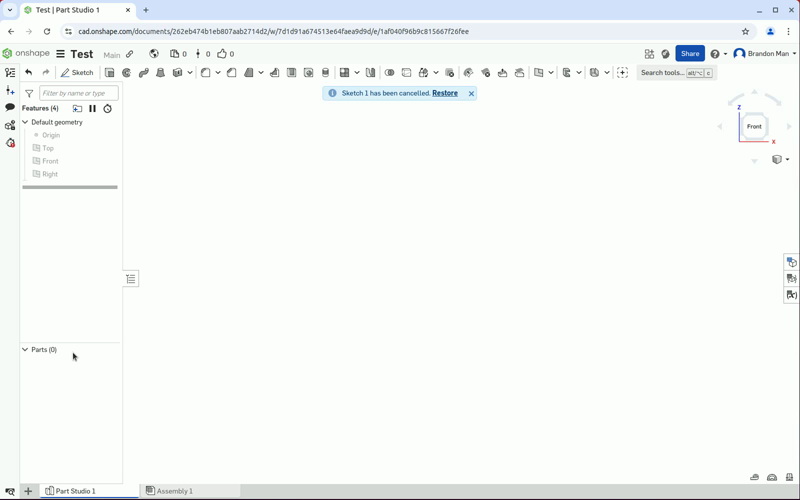
key(shift+s)
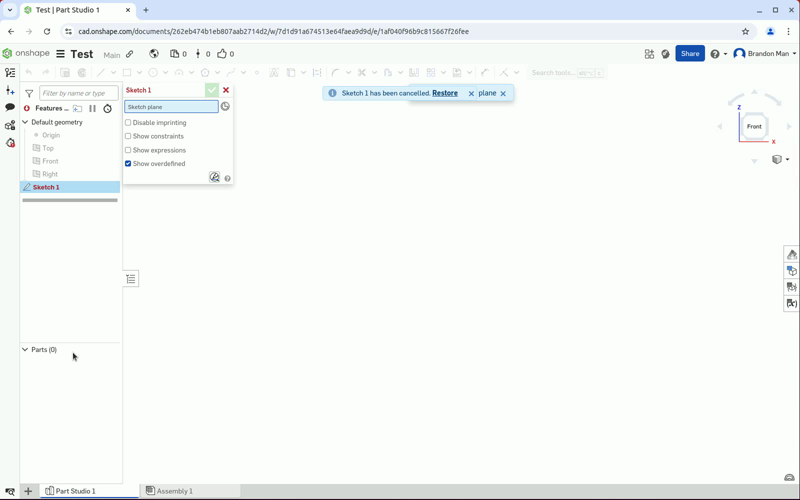
mouse_move(73, 163)
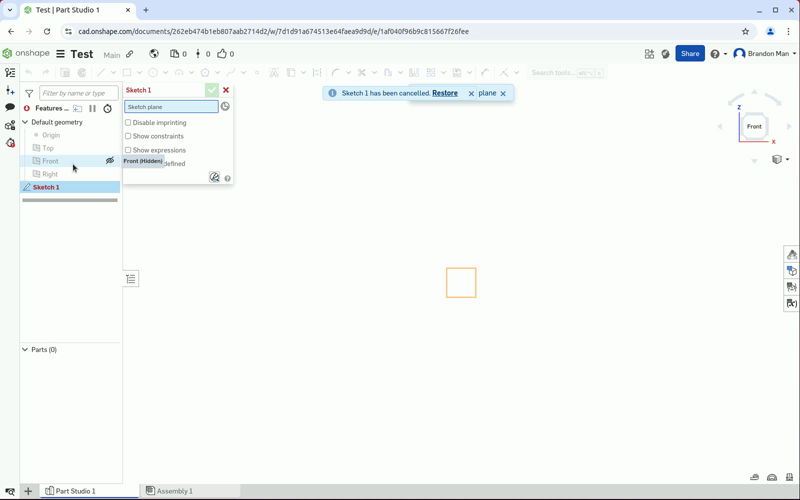
click(73, 163)
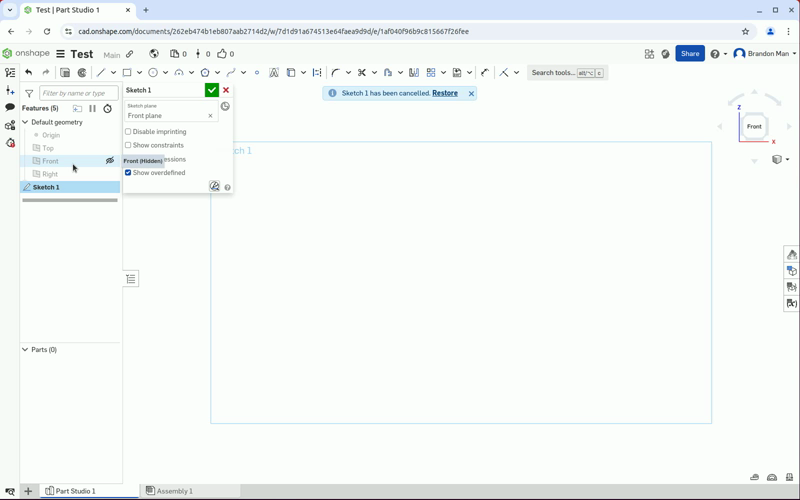
mouse_move(73, 352)
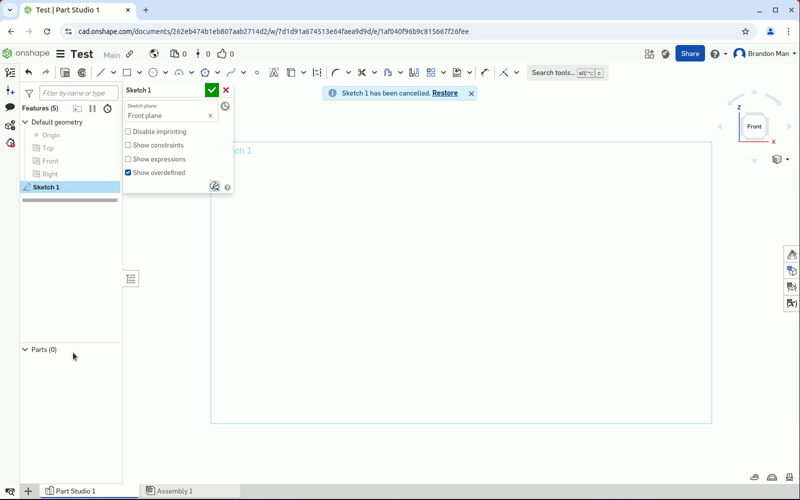
key(y)
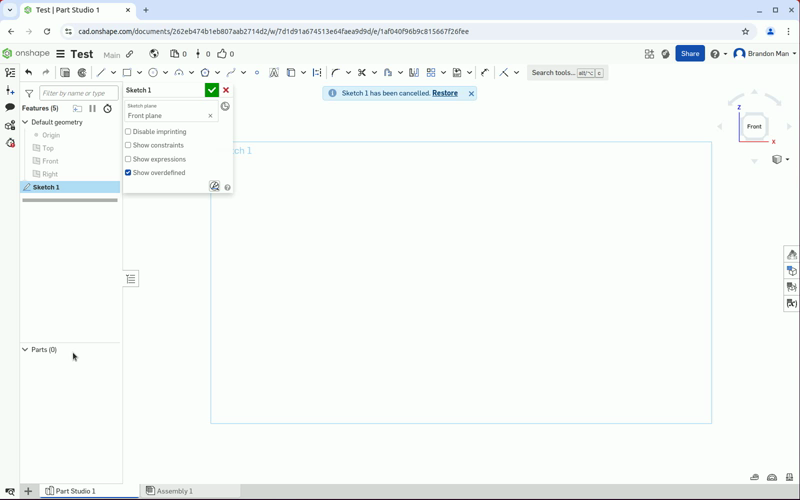
key(c)
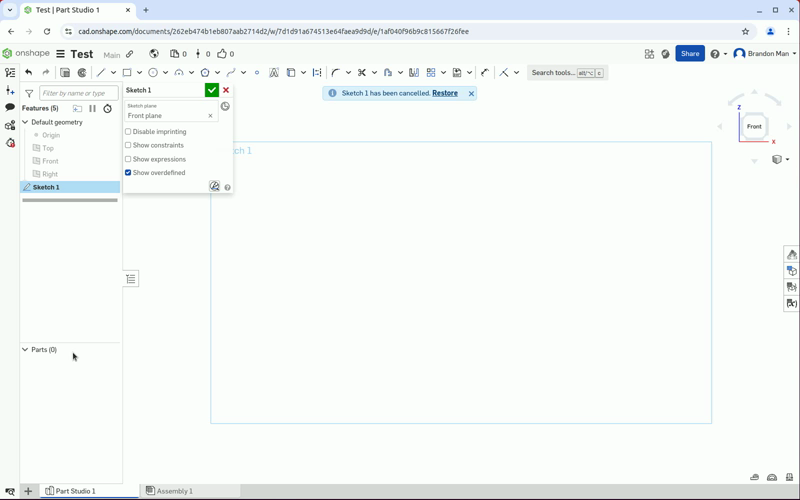
key_down(shift)
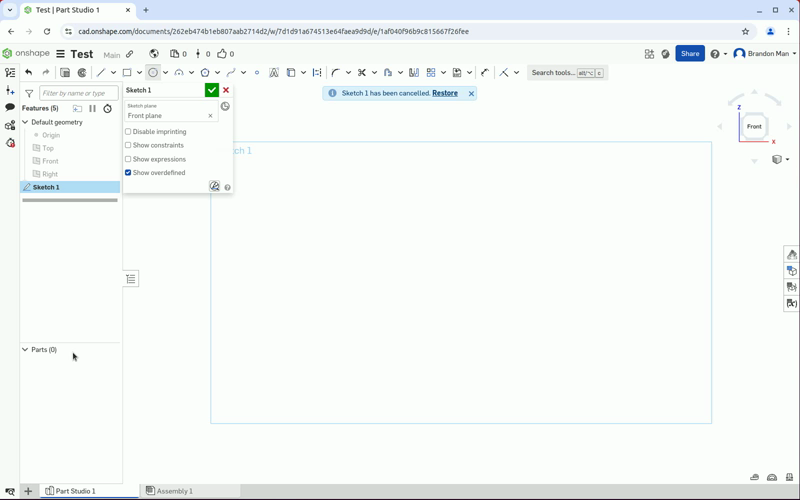
mouse_move(496, 282)
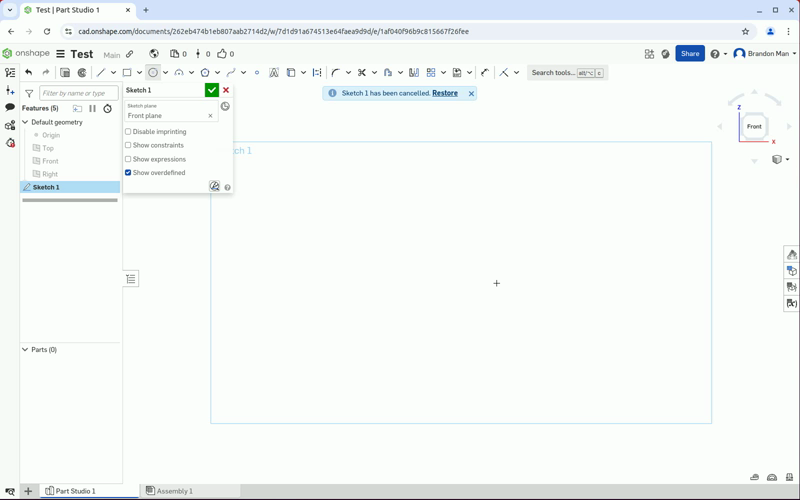
click(496, 282)
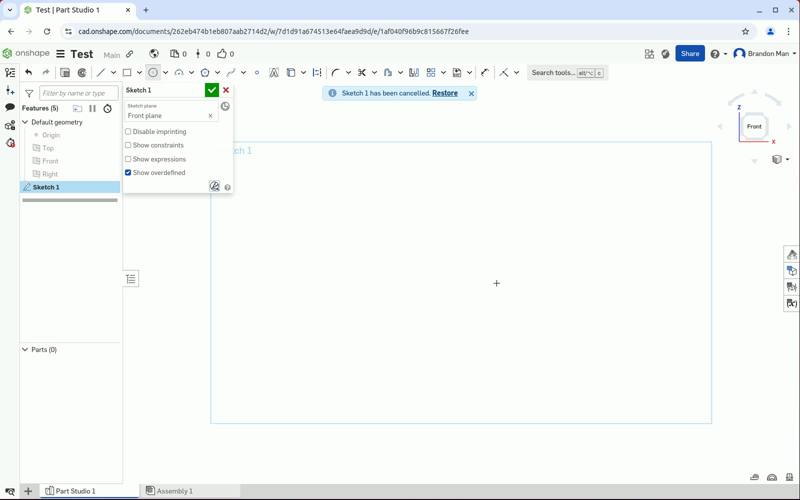
key_up(shift)
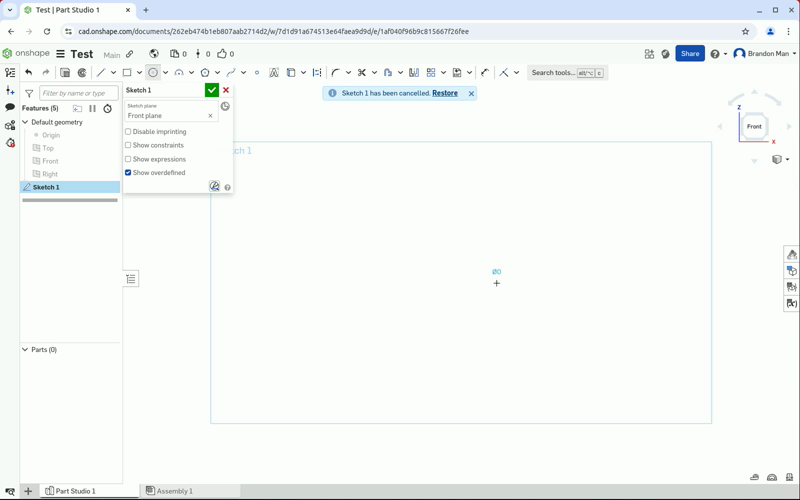
mouse_move(499, 282)
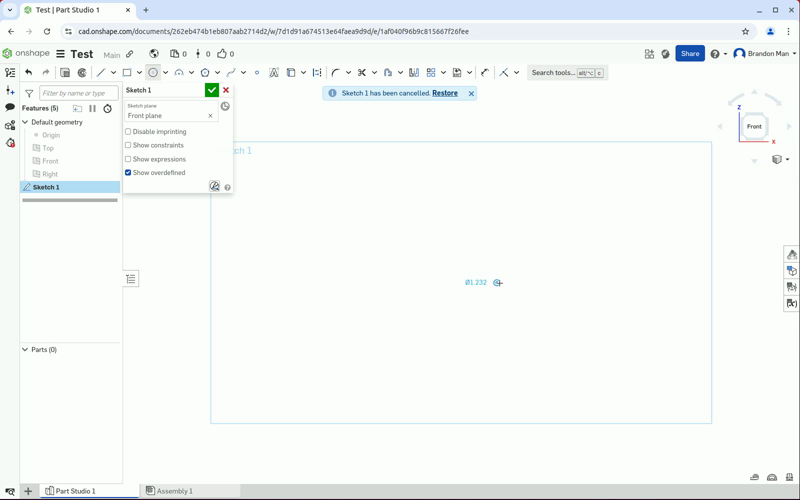
click(499, 282)
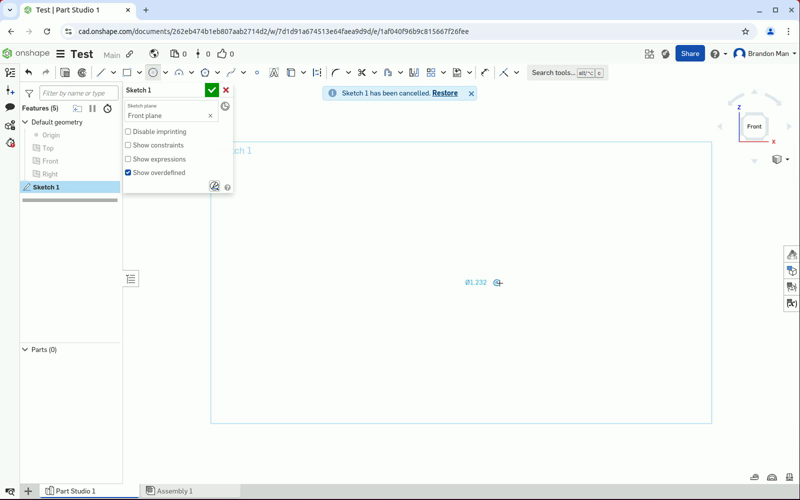
key(esc)
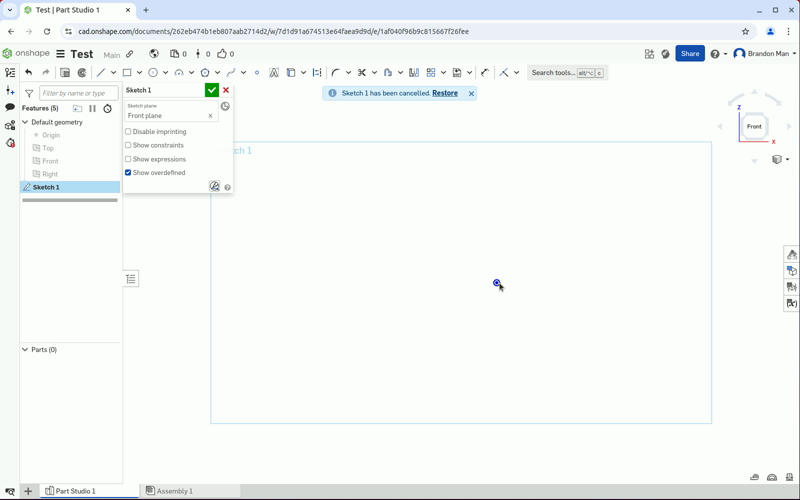
mouse_move(494, 282)
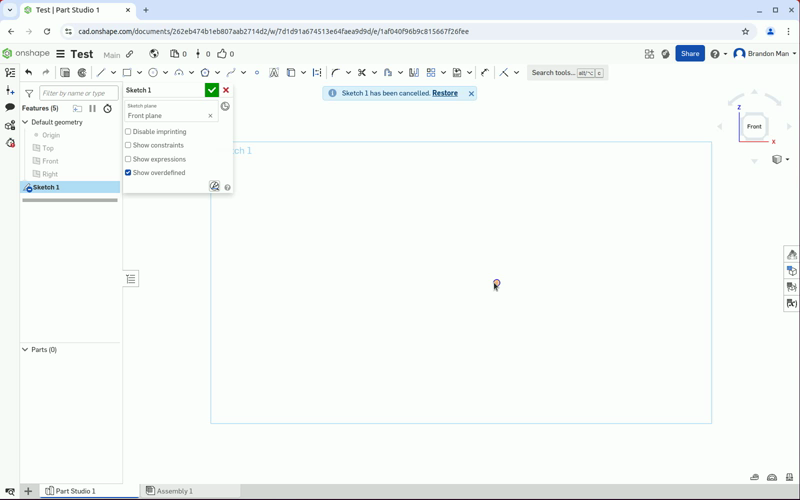
scroll(6)
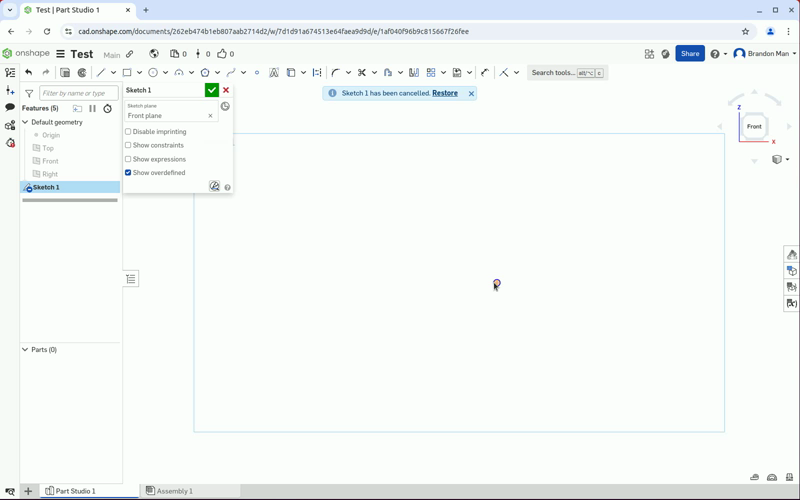
scroll(6)
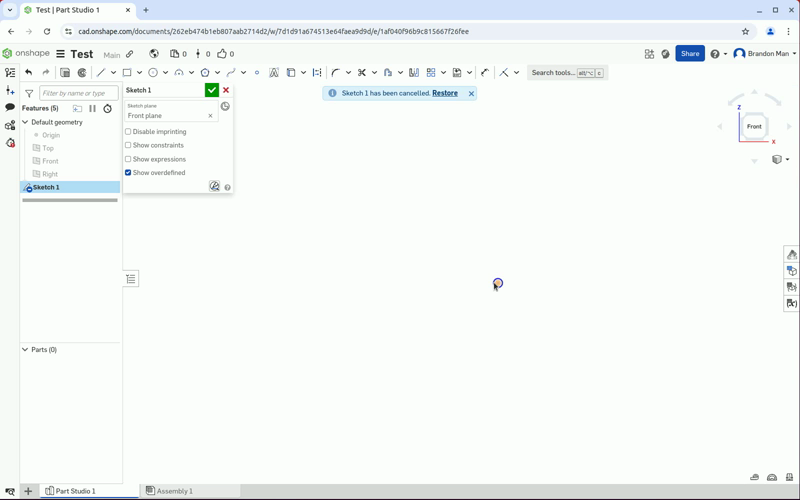
scroll(6)
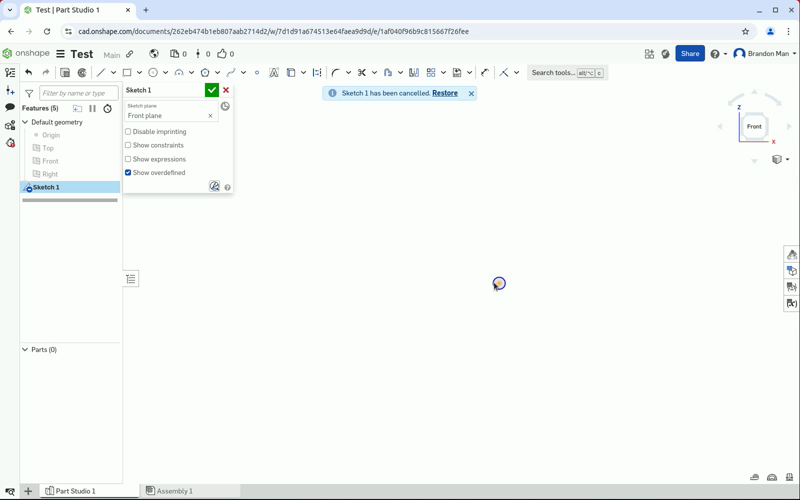
scroll(6)
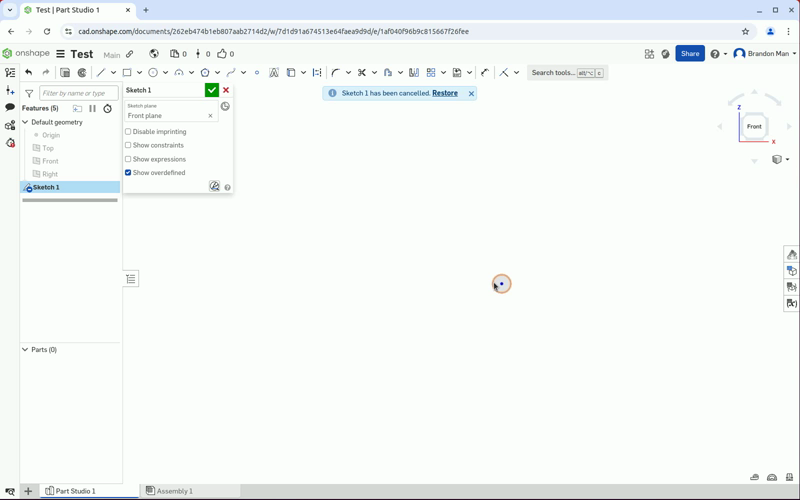
scroll(6)
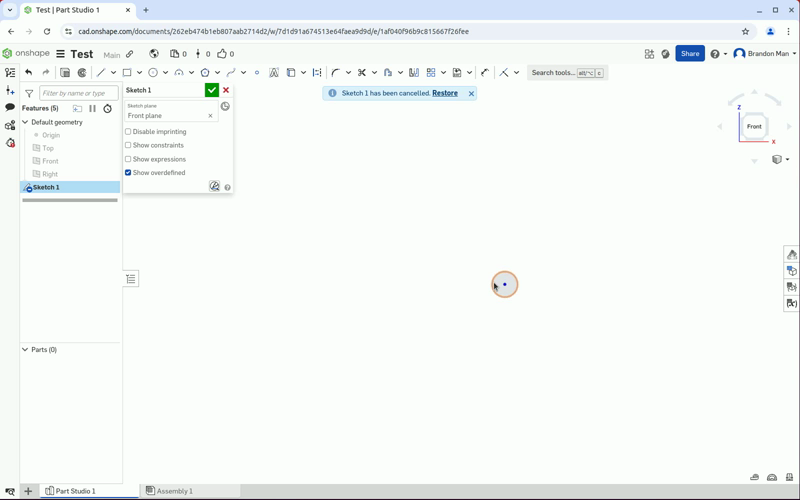
scroll(6)
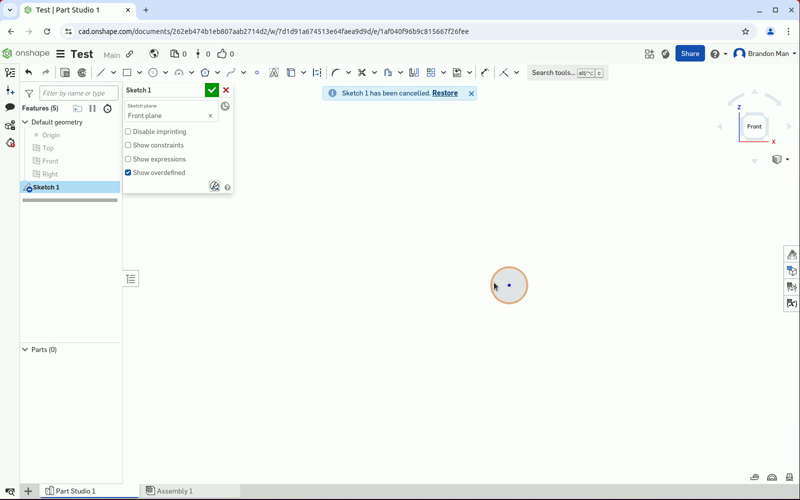
scroll(6)
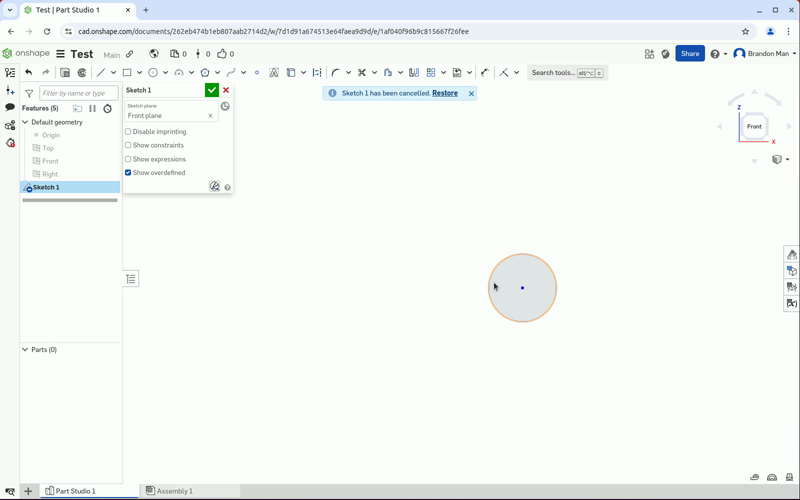
click(494, 282)
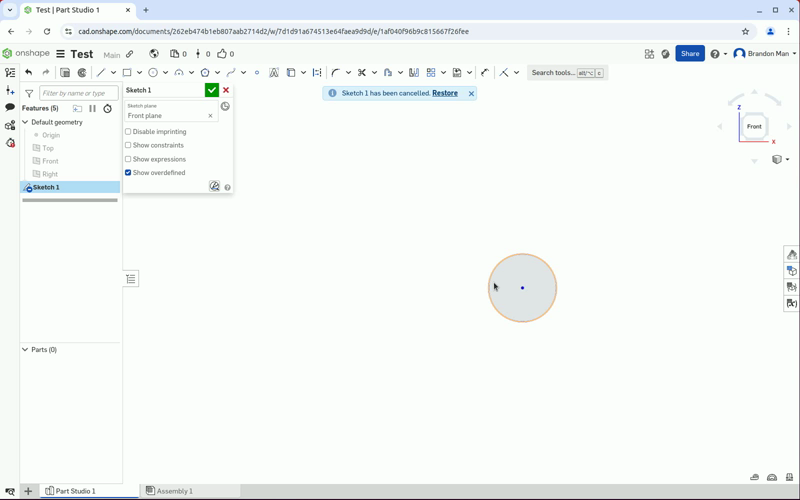
scroll(-6)
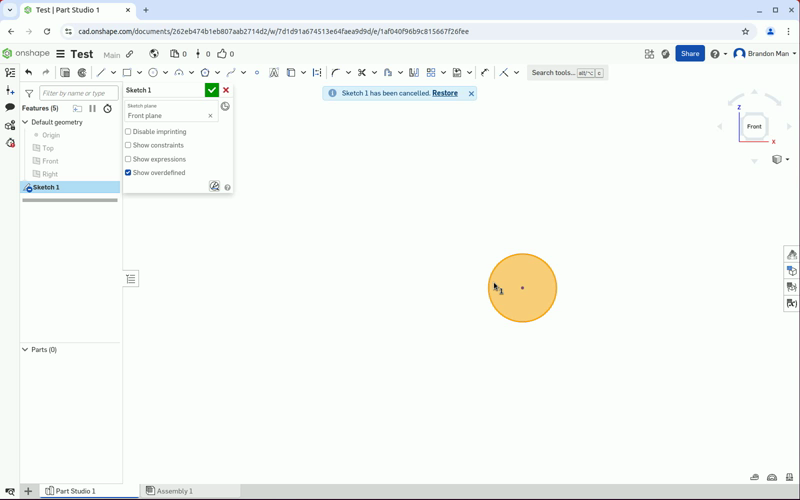
scroll(-6)
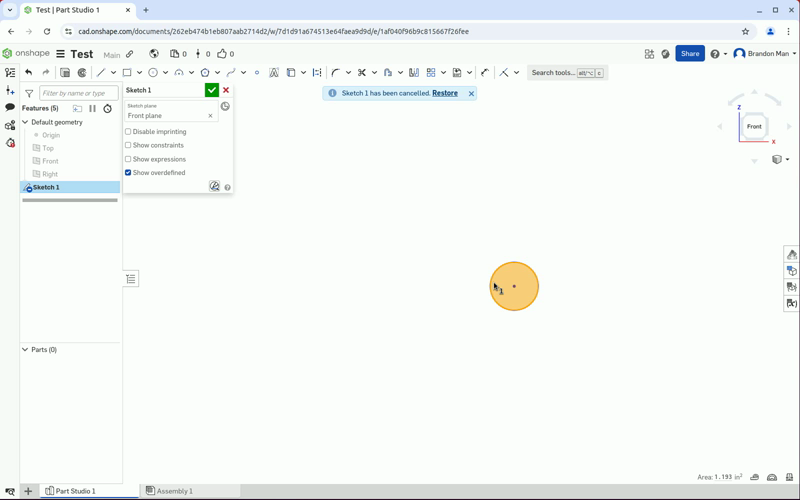
scroll(-6)
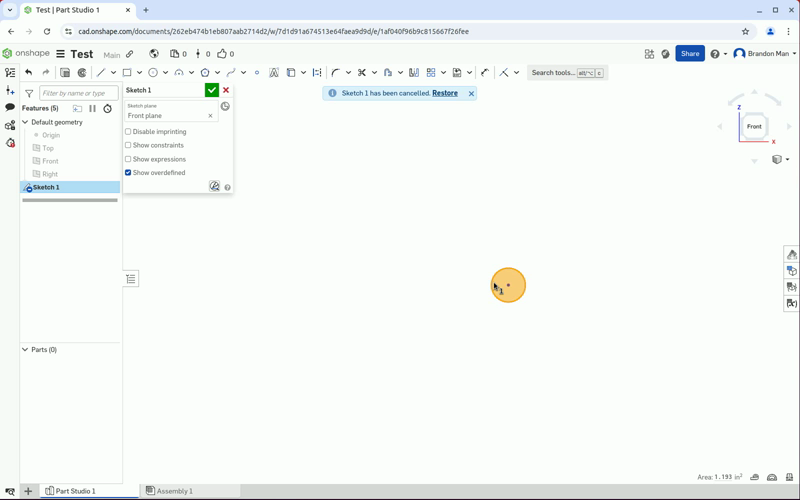
scroll(-6)
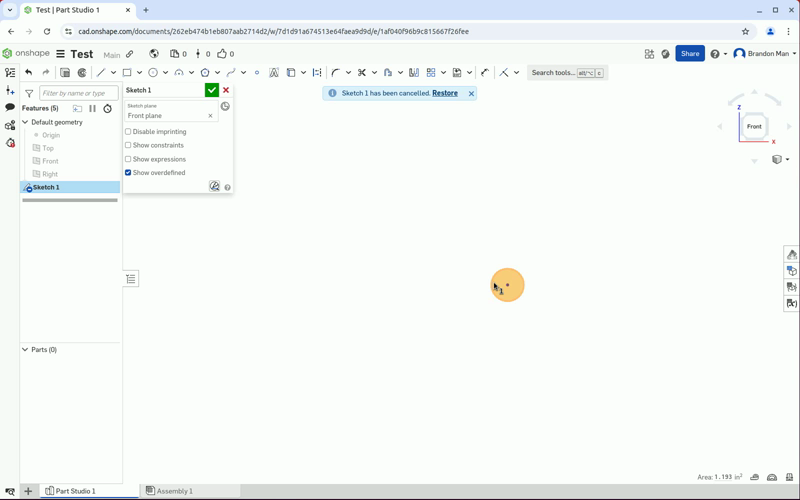
scroll(-6)
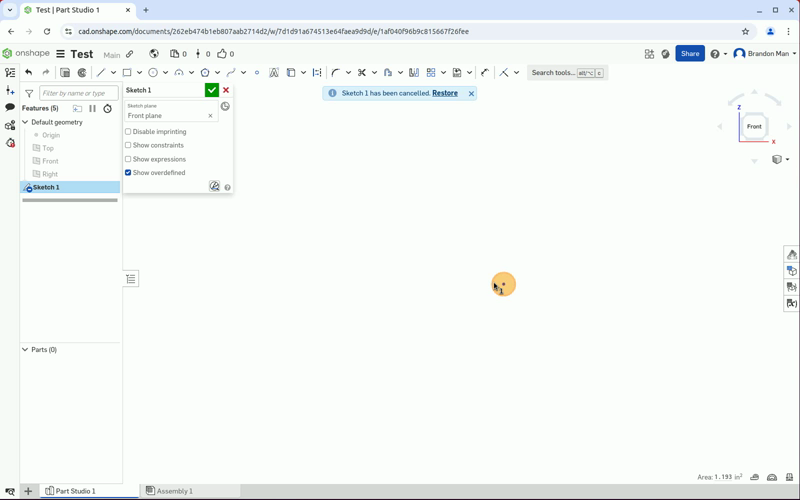
scroll(-6)
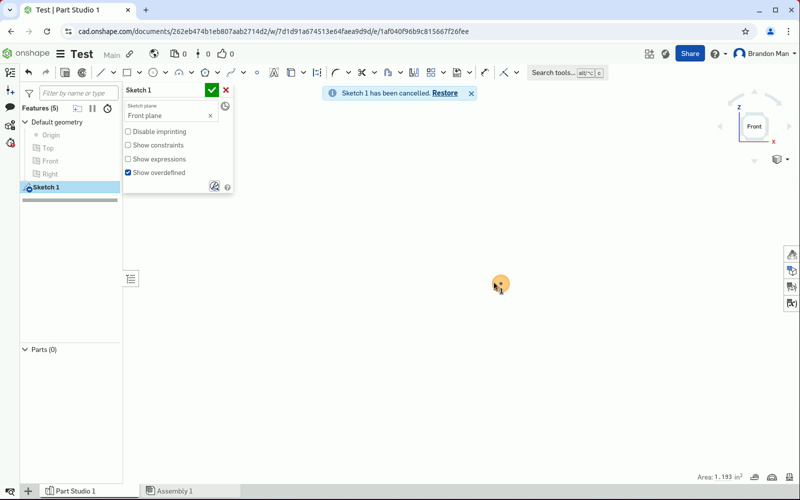
scroll(-6)
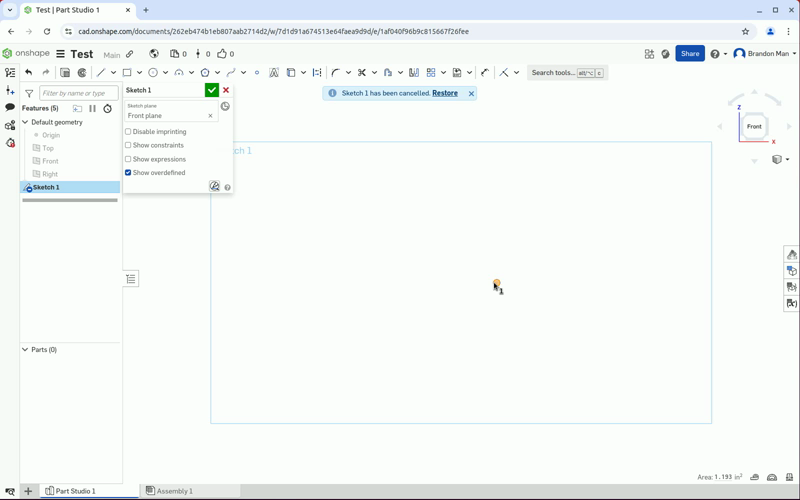
mouse_move(73, 352)
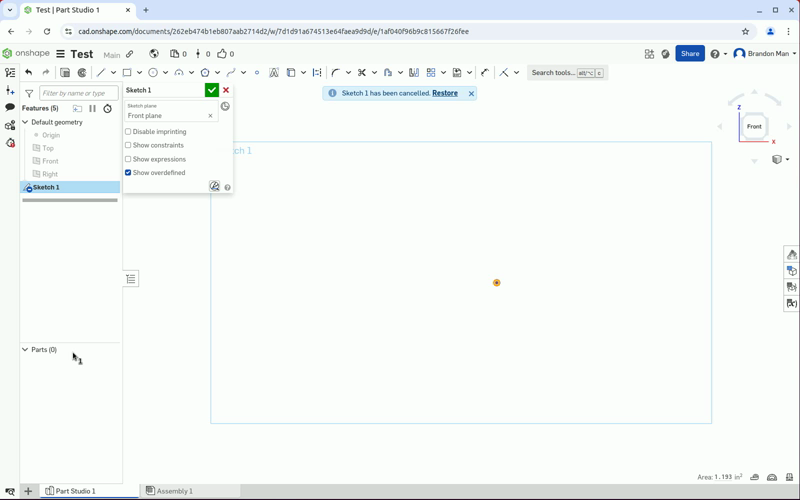
key(shift+y)
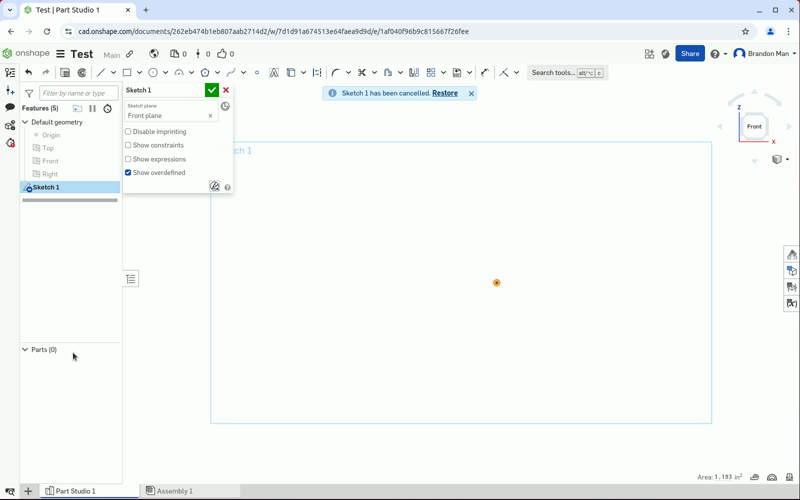
key(shift+e)
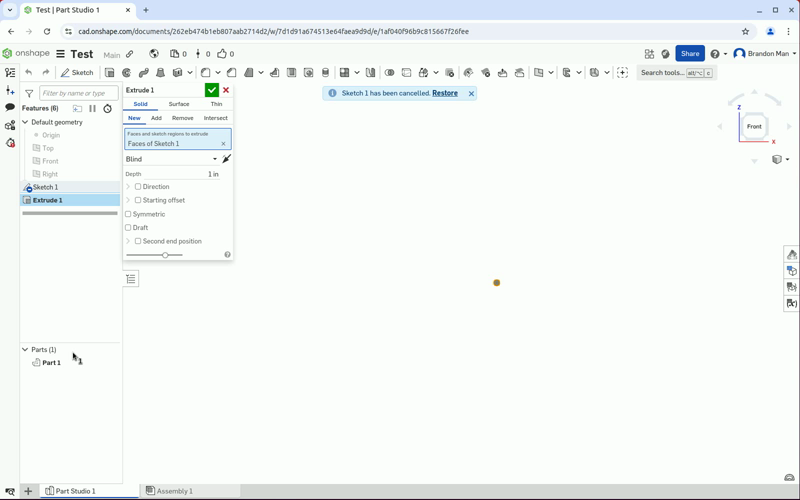
mouse_move(143, 106)
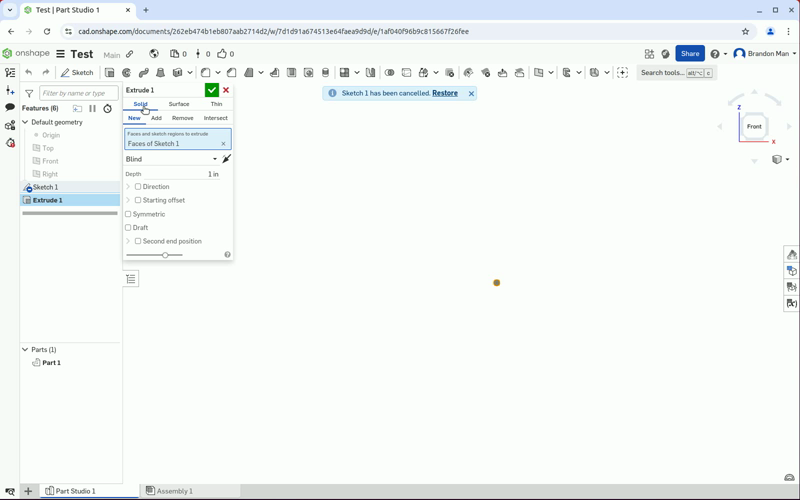
click(143, 106)
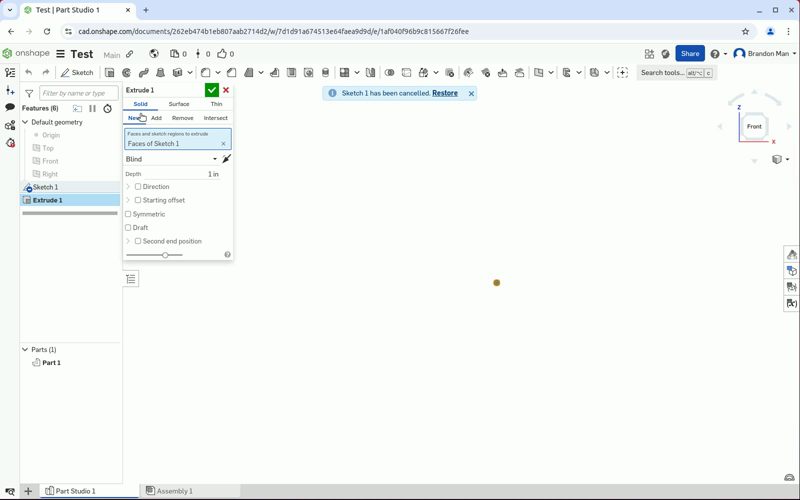
mouse_move(137, 120)
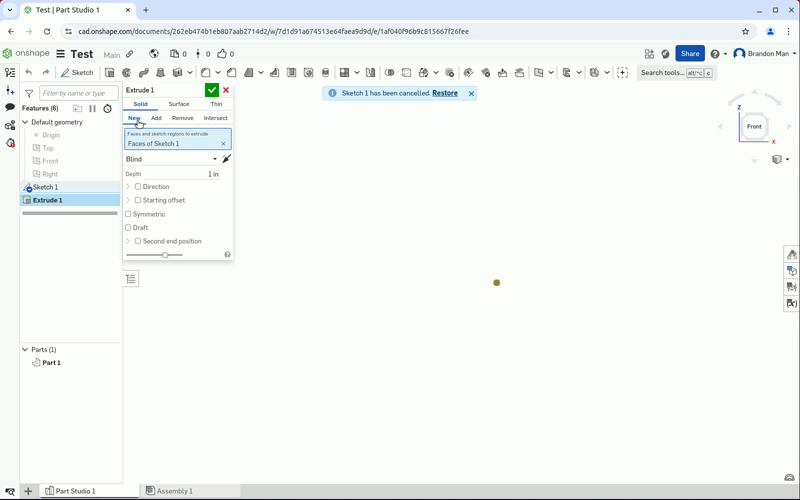
click(137, 120)
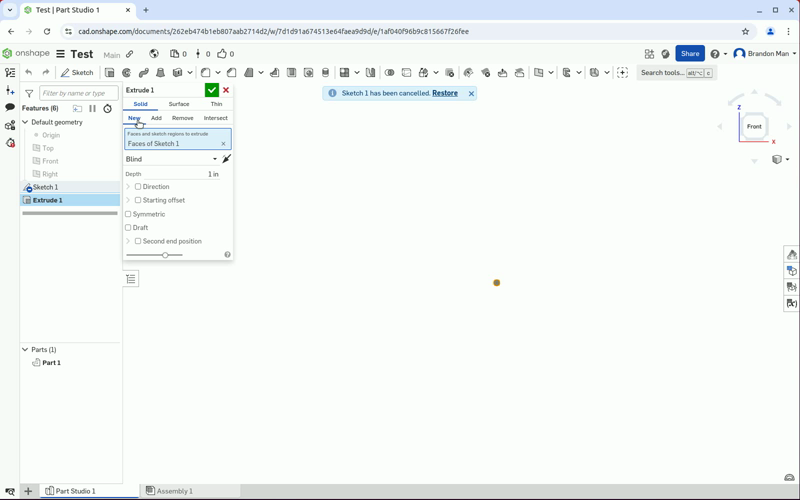
key(tab, 4)
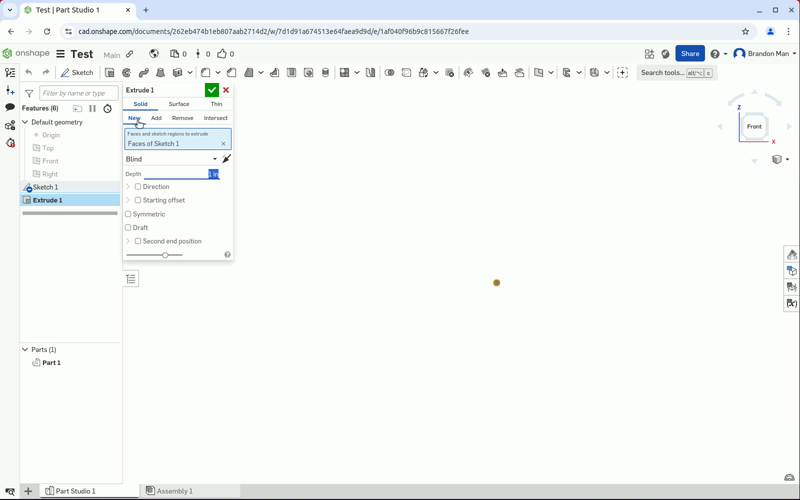
text(23.108)
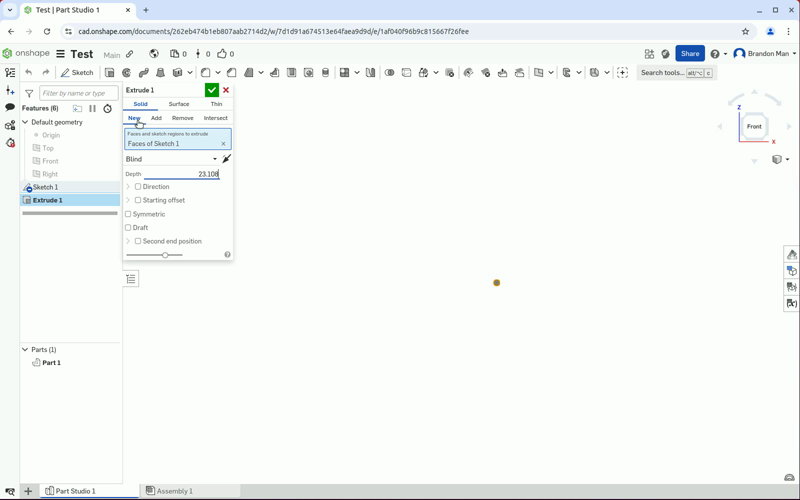
key(enter)
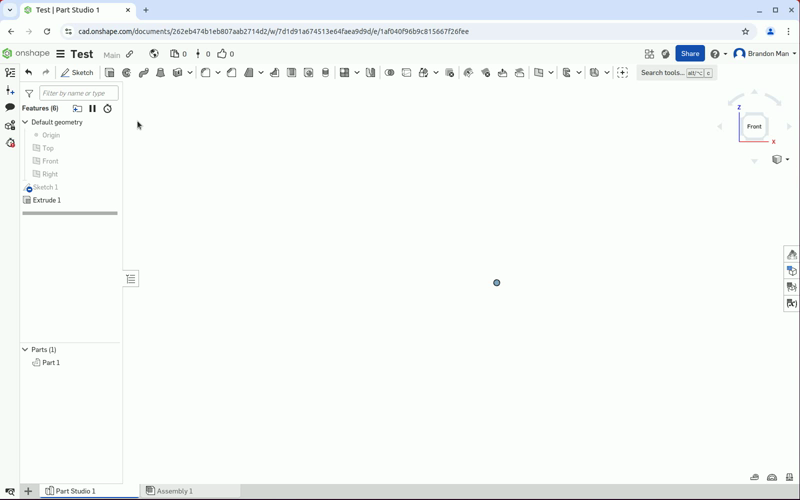
key(shift+h)
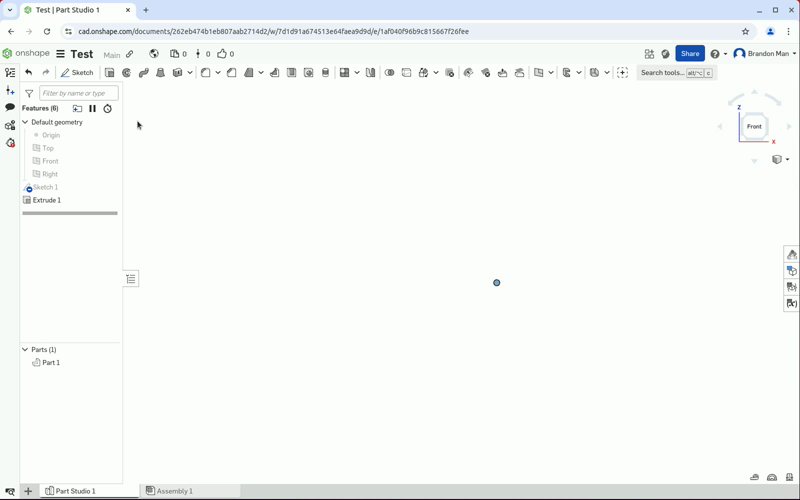
key(shift+h)
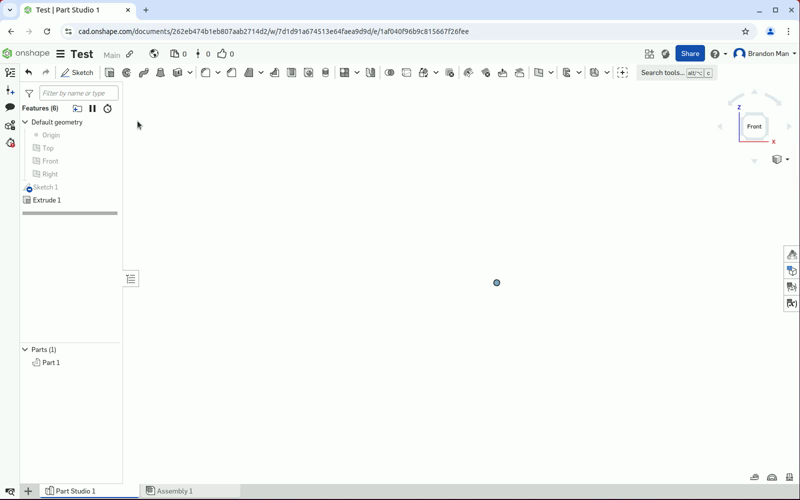
mouse_move(73, 189)
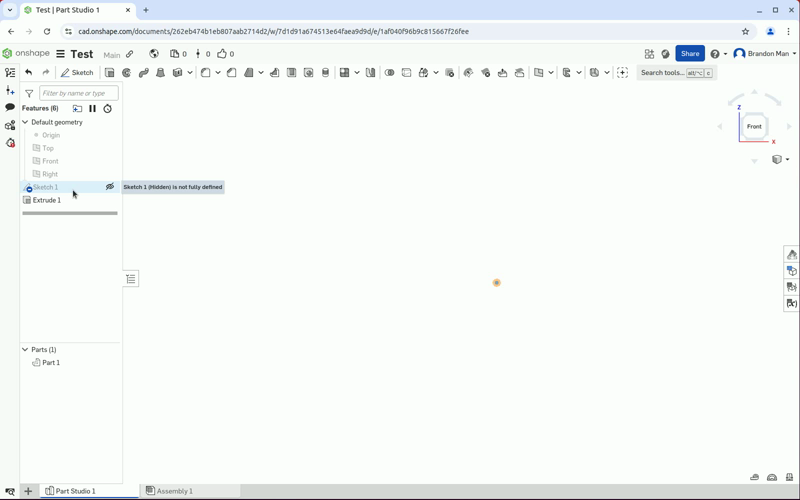
click(73, 189)
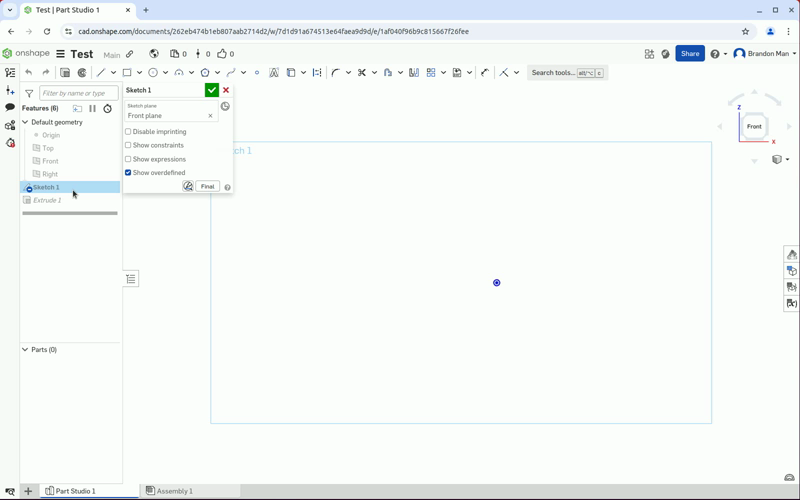
mouse_move(229, 92)
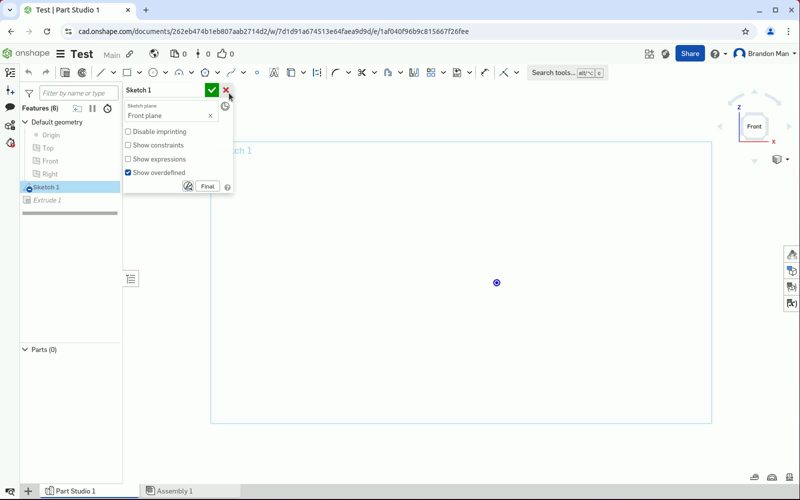
click(229, 92)
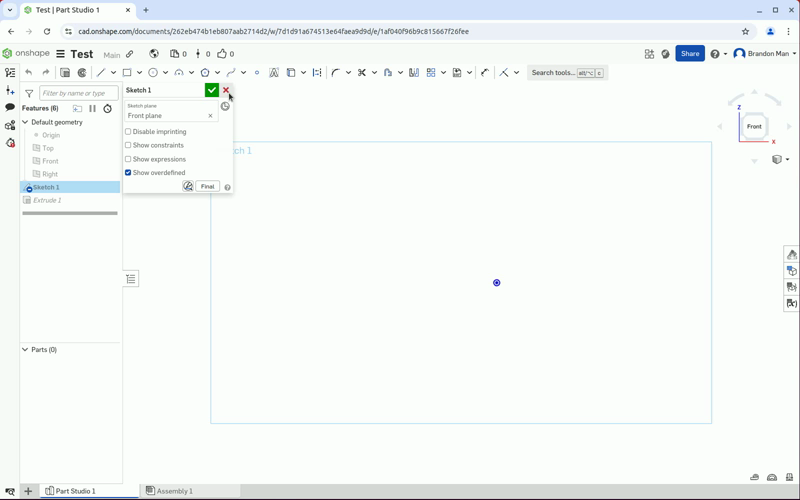
key(shift+s)
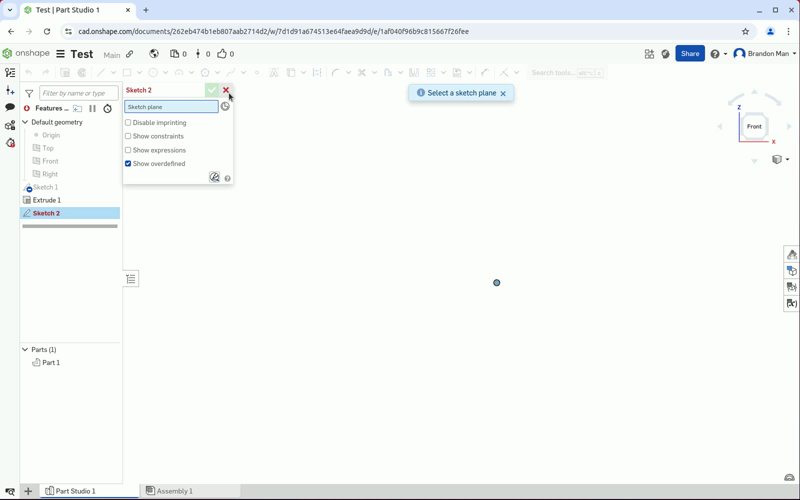
mouse_move(73, 163)
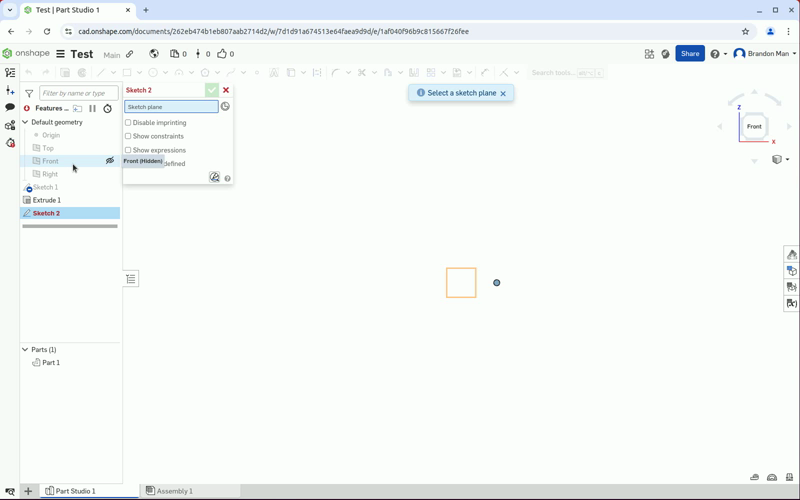
click(73, 163)
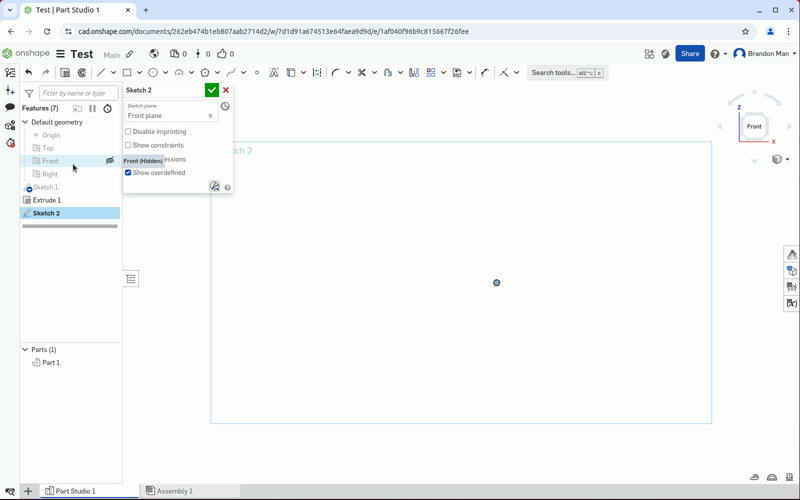
mouse_move(73, 352)
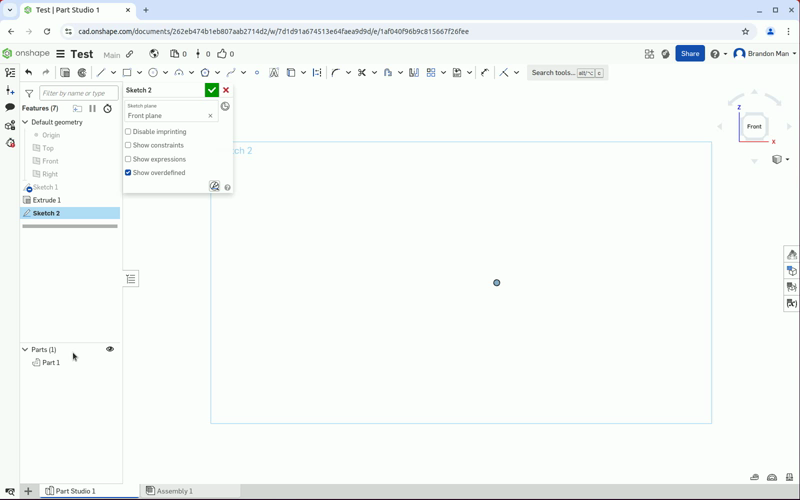
key(y)
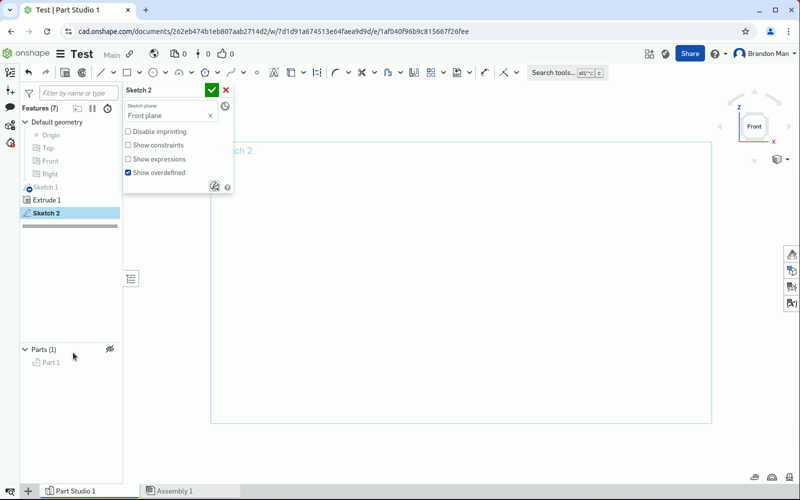
key(c)
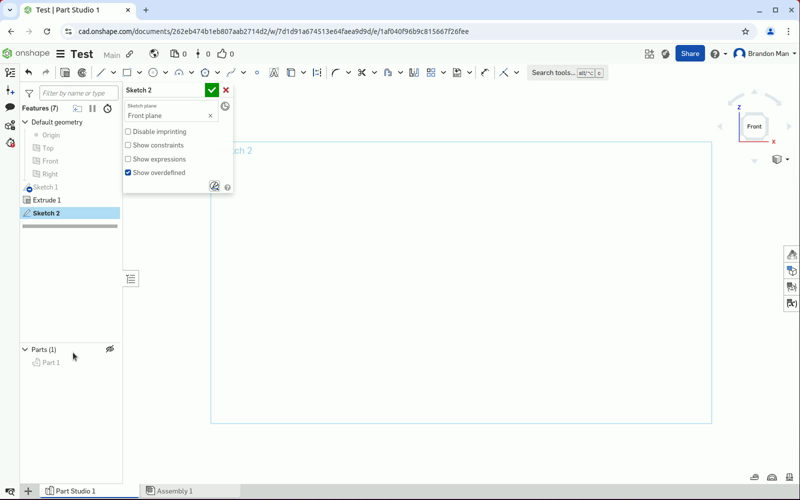
key_down(shift)
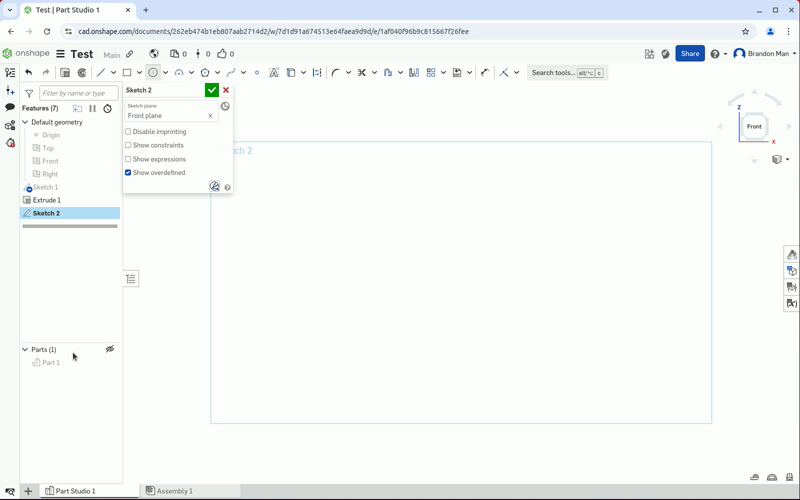
mouse_move(492, 282)
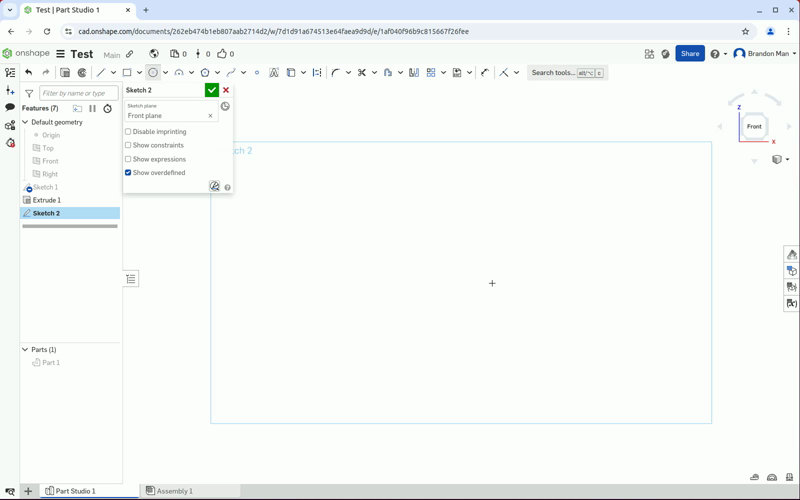
click(492, 282)
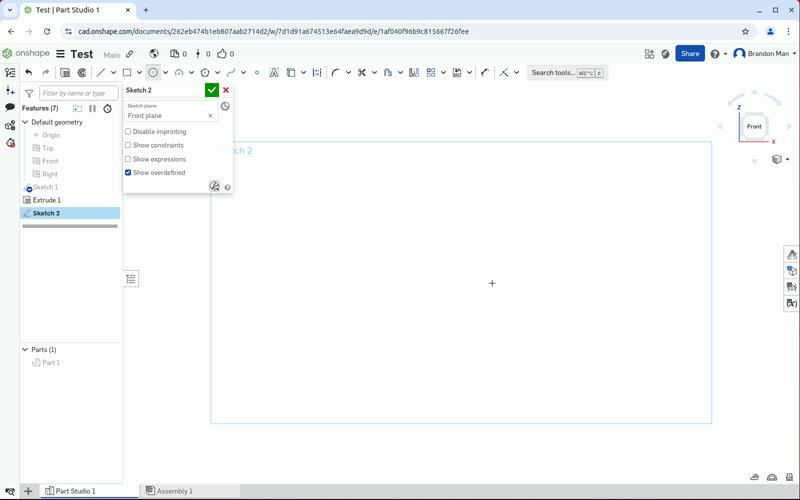
key_up(shift)
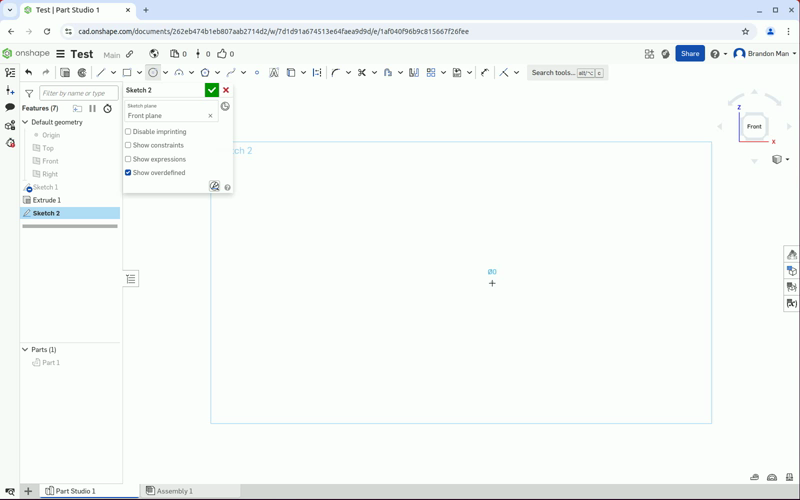
mouse_move(495, 282)
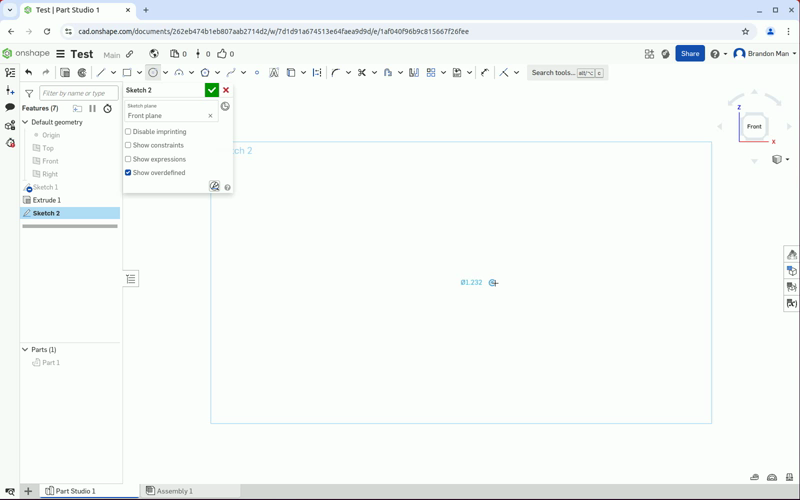
click(495, 282)
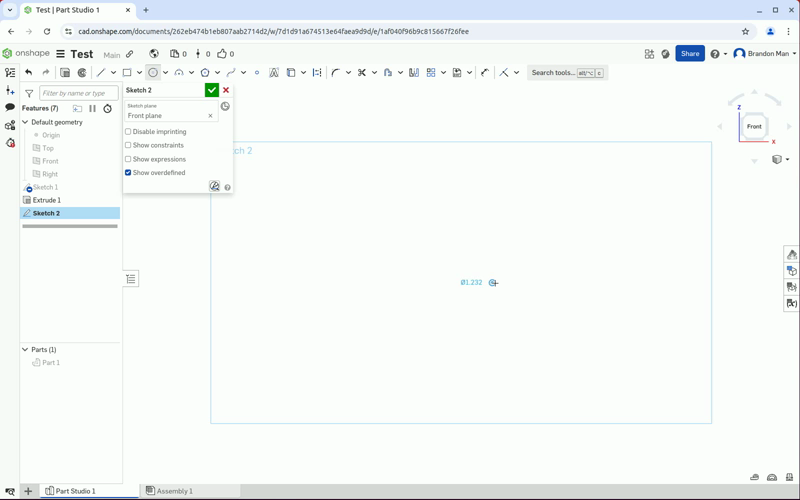
key(esc)
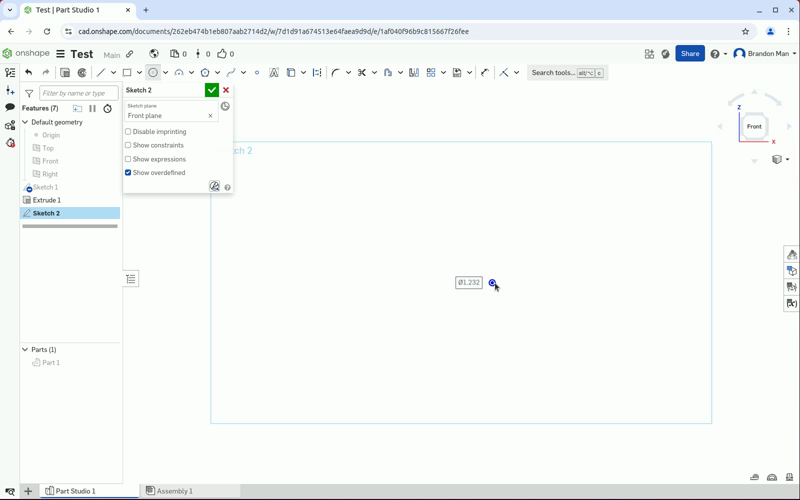
mouse_move(494, 284)
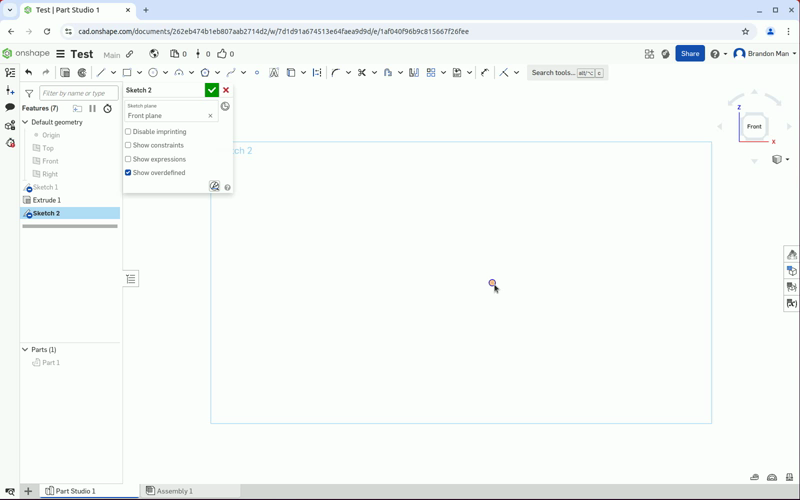
scroll(6)
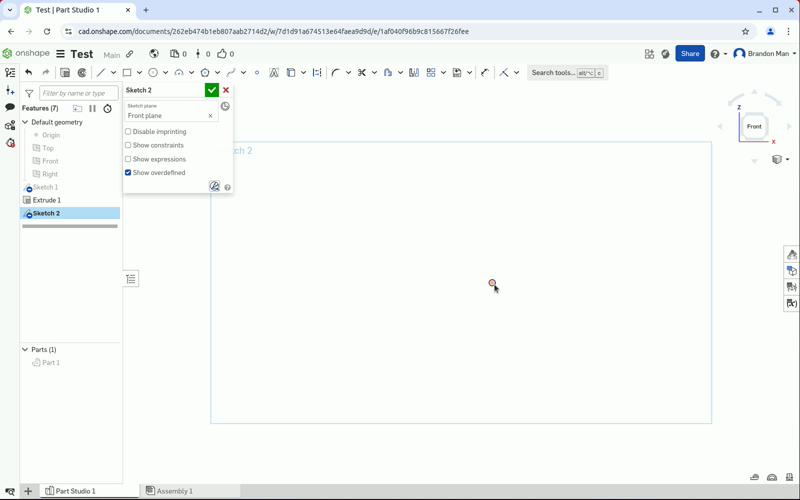
scroll(6)
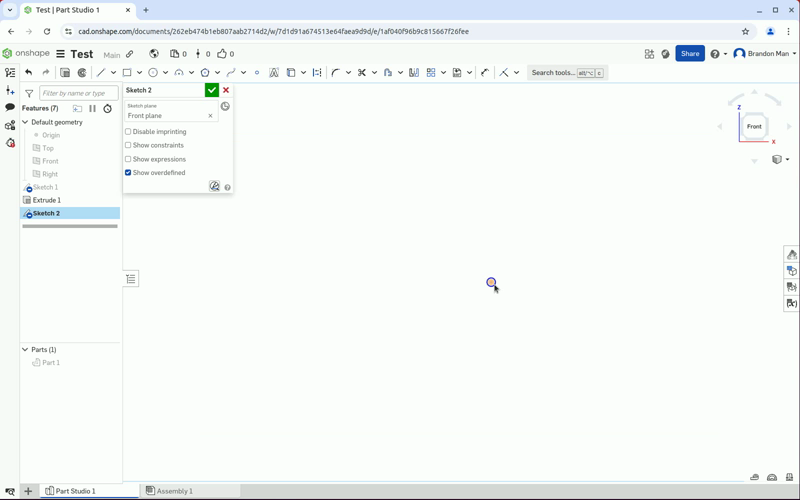
scroll(6)
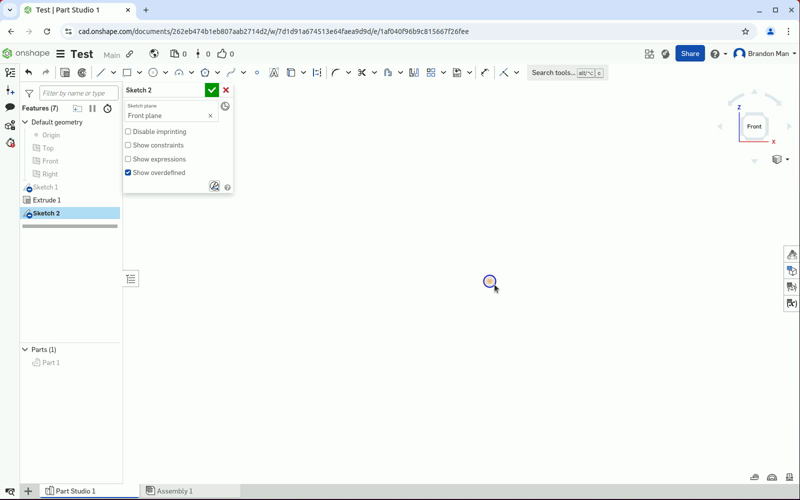
scroll(6)
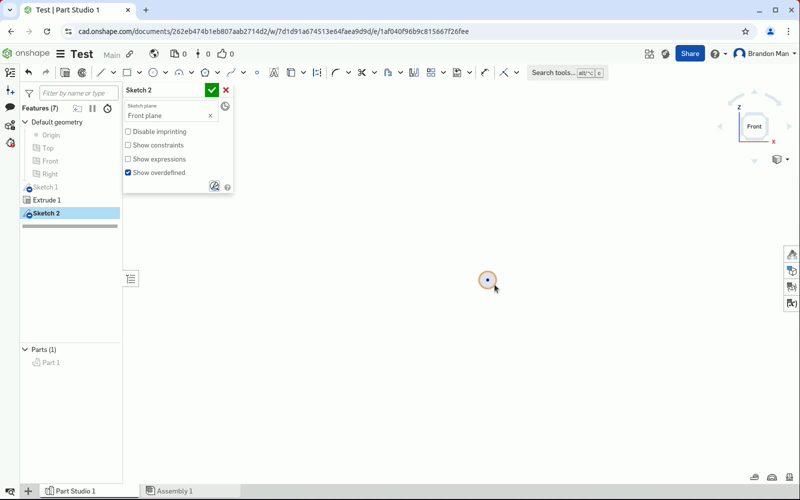
scroll(6)
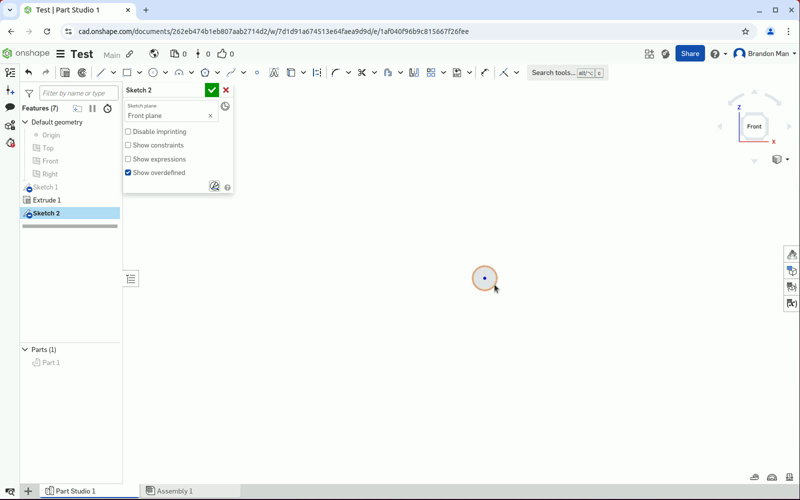
scroll(6)
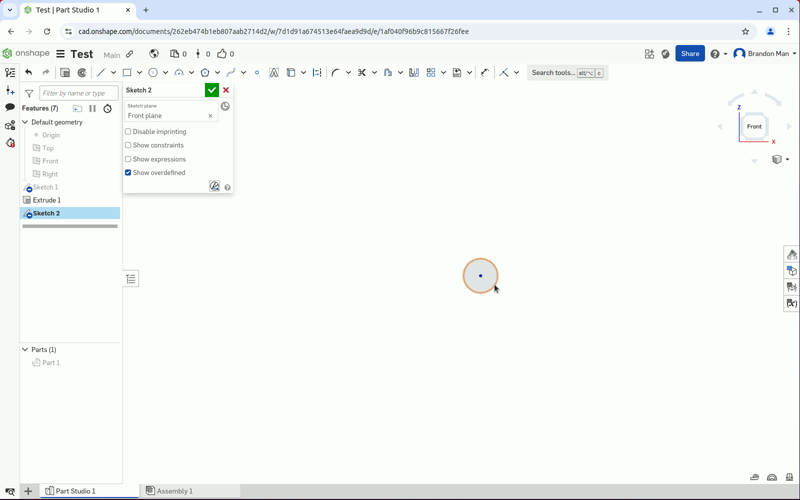
scroll(6)
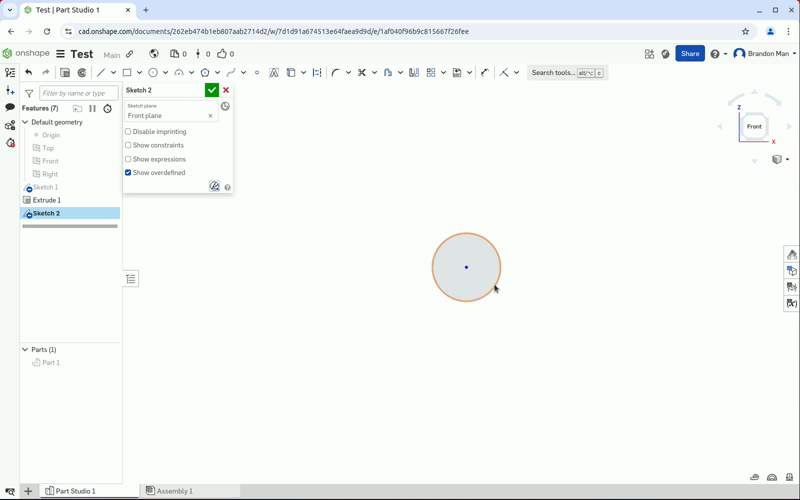
click(494, 284)
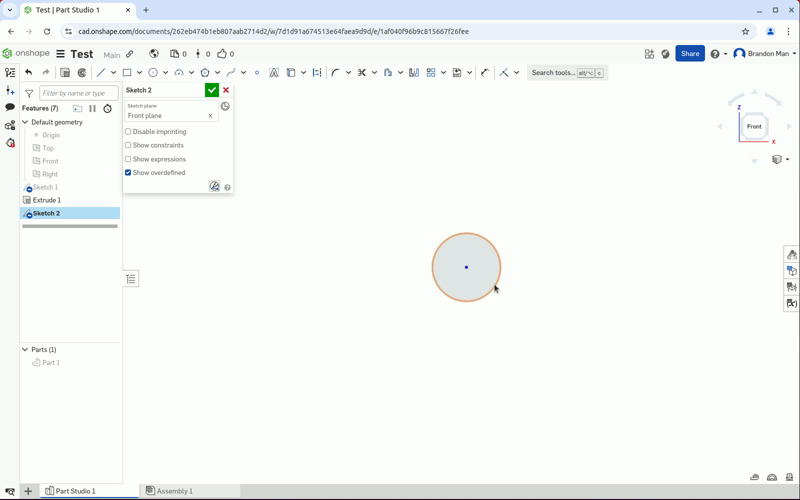
scroll(-6)
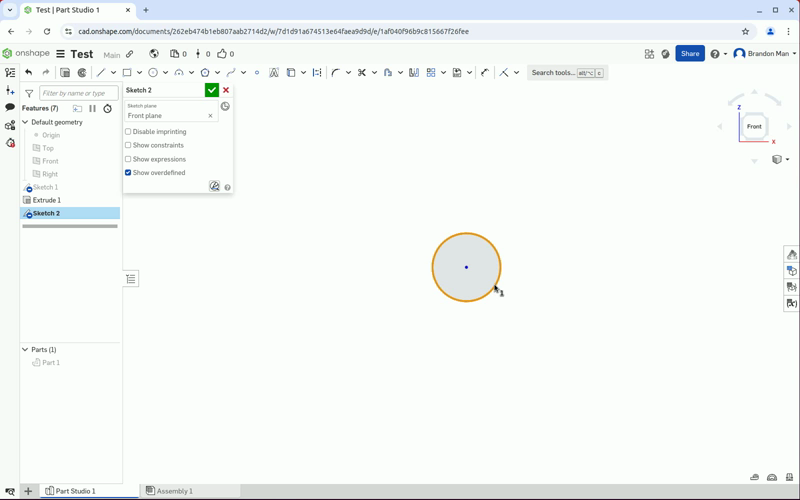
scroll(-6)
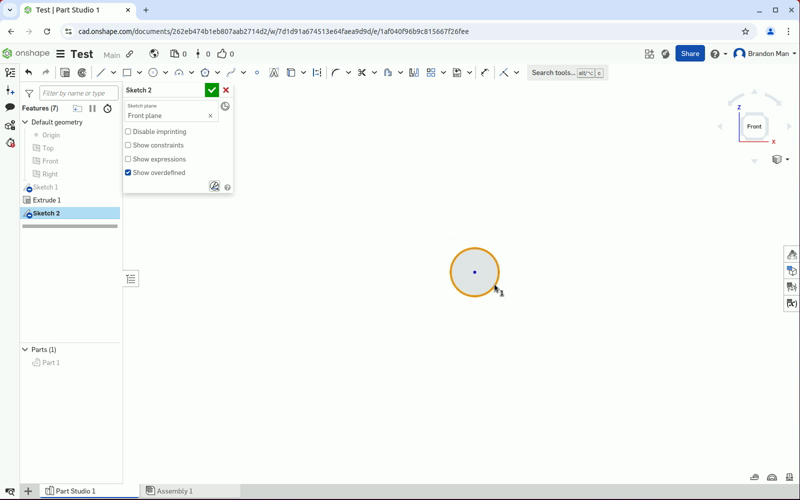
scroll(-6)
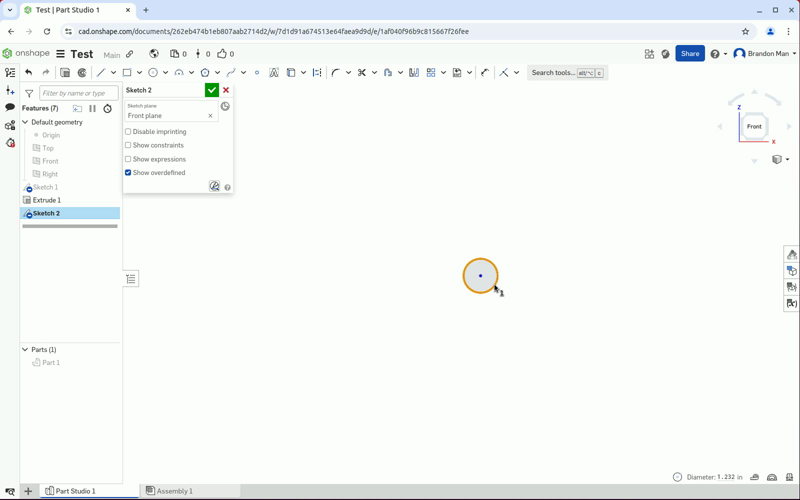
scroll(-6)
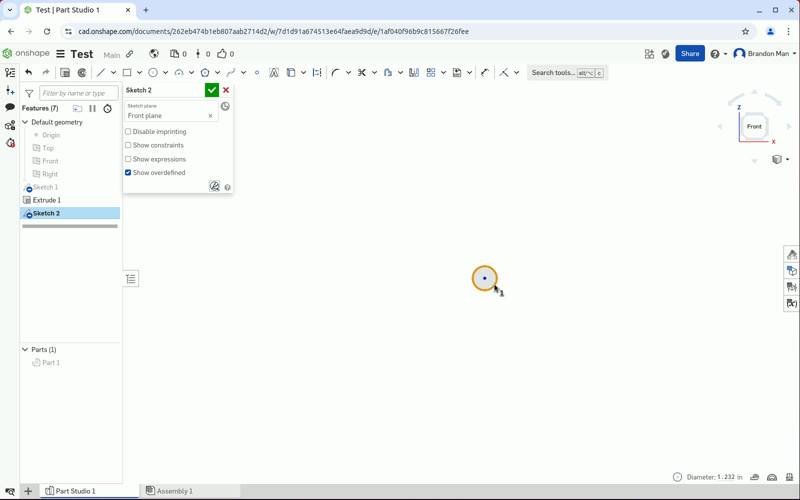
scroll(-6)
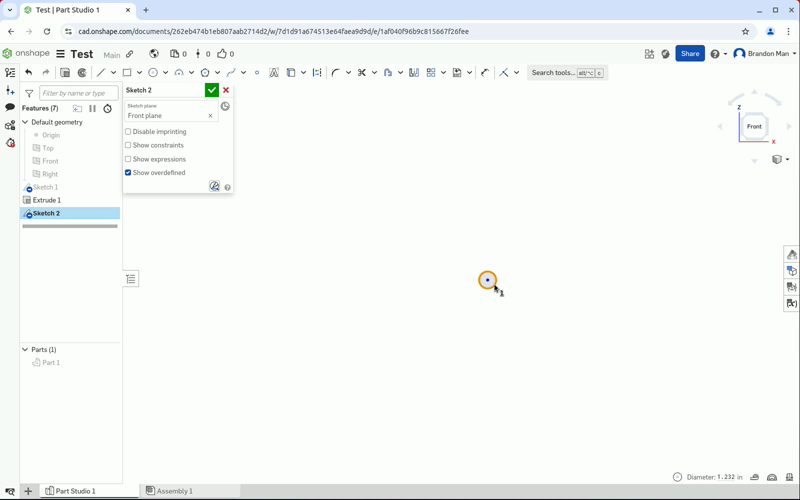
scroll(-6)
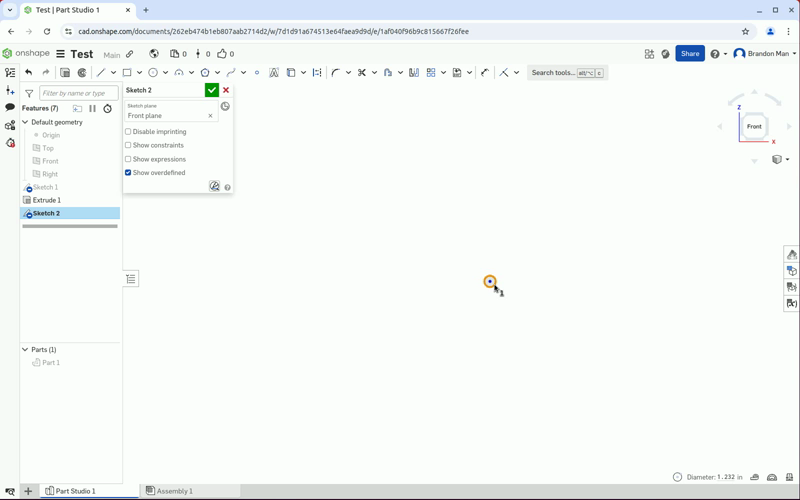
scroll(-6)
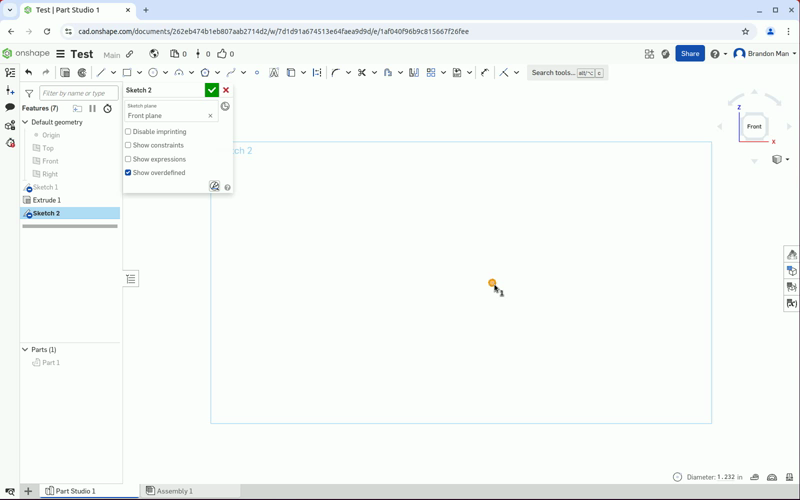
mouse_move(73, 352)
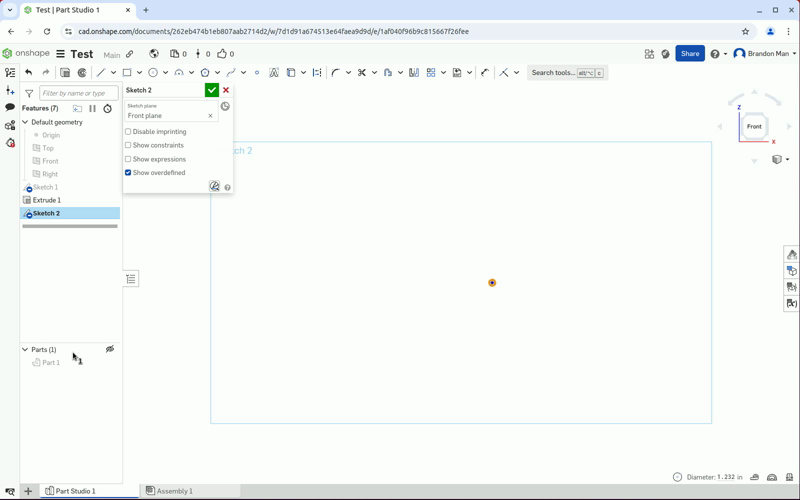
key(shift+y)
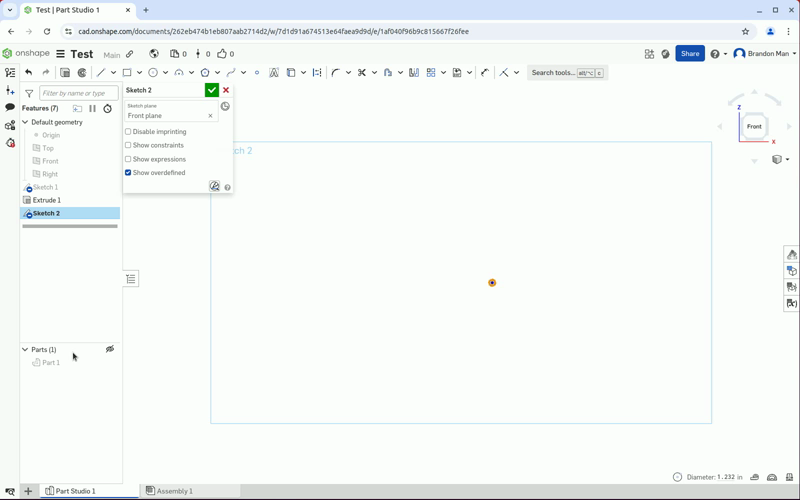
key(shift+e)
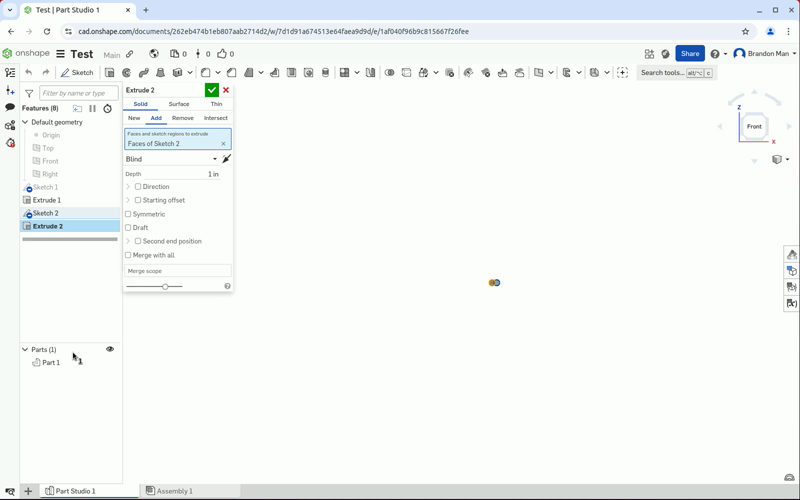
mouse_move(143, 106)
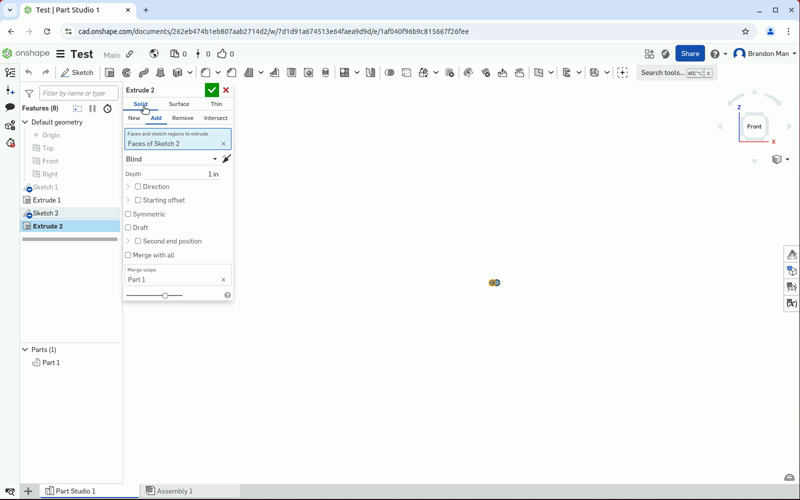
click(143, 106)
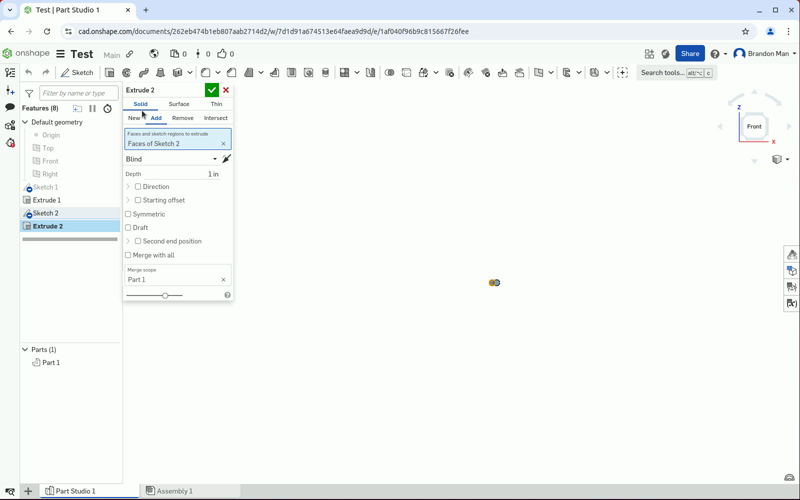
mouse_move(137, 120)
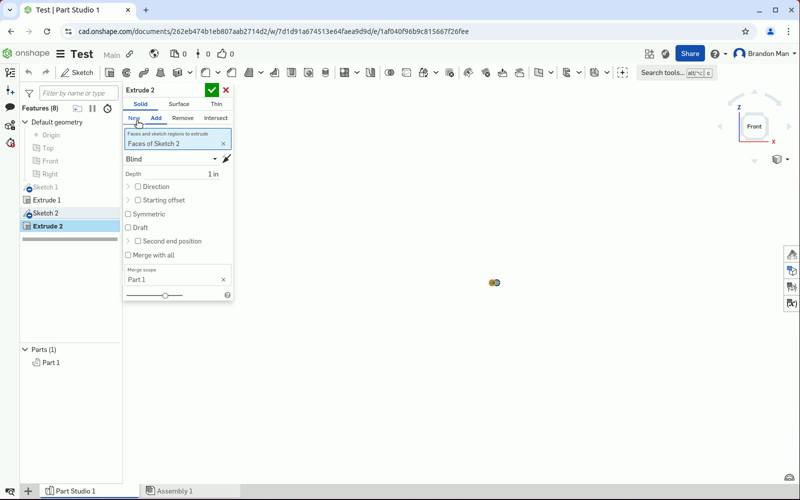
click(137, 120)
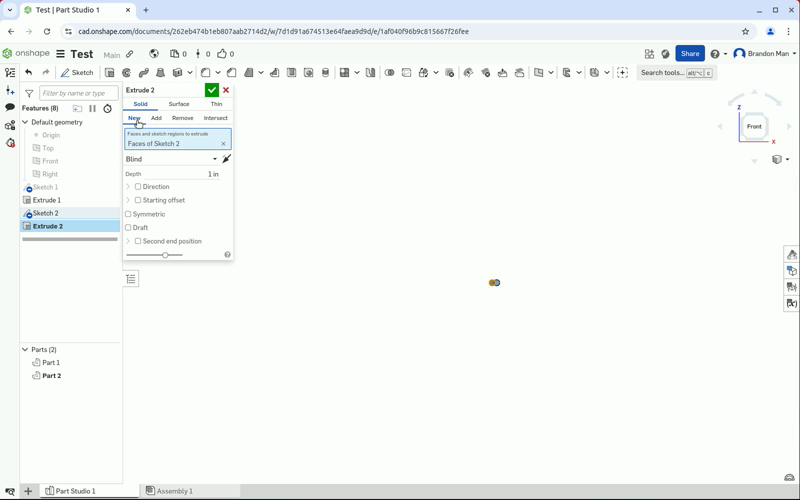
key(tab, 4)
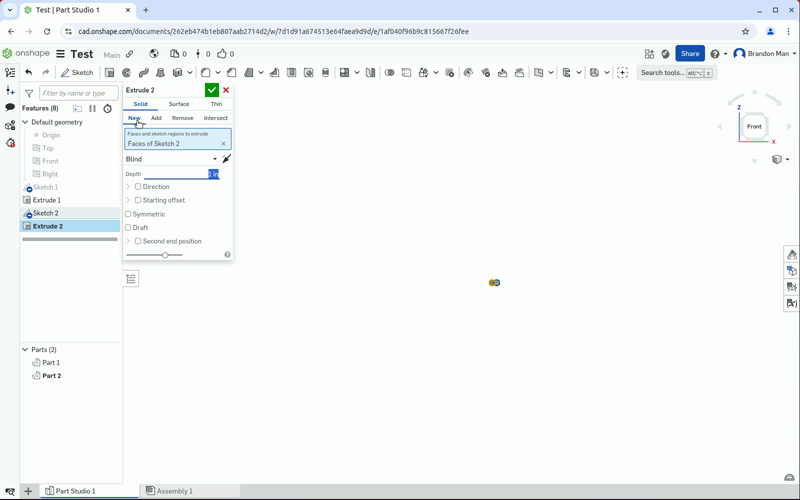
text(23.108)
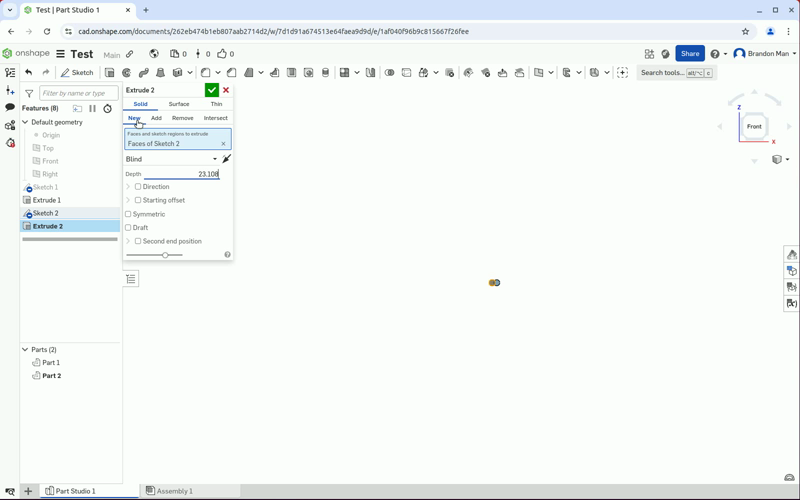
key(enter)
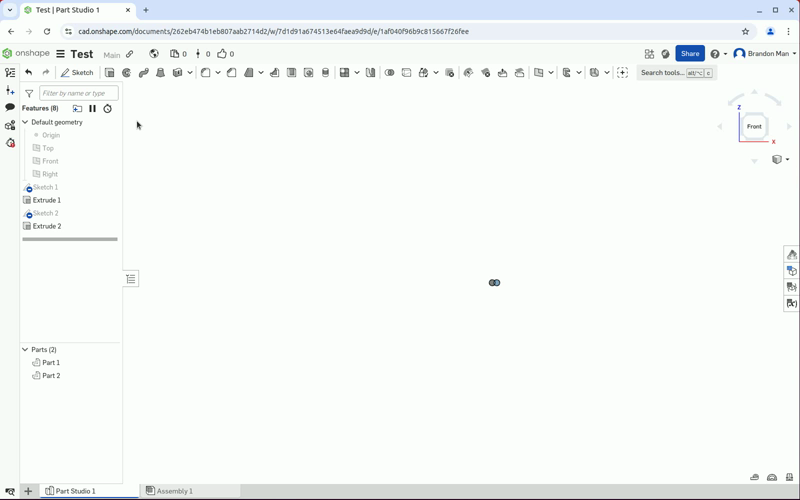
key(shift+h)
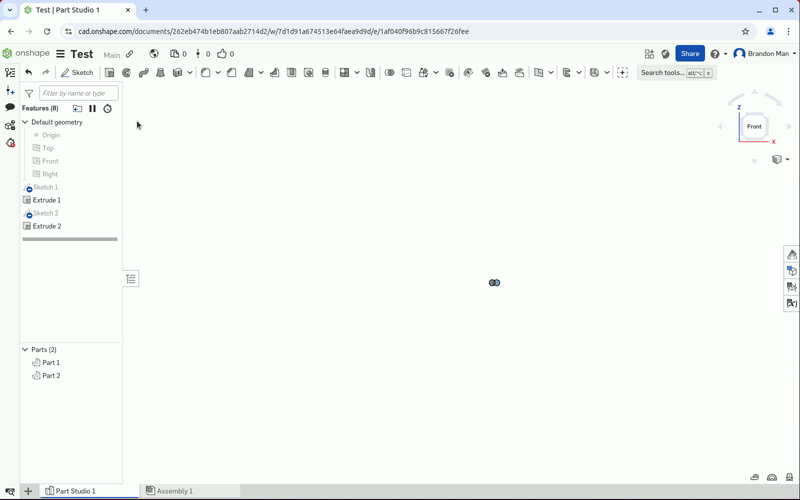
key(shift+h)
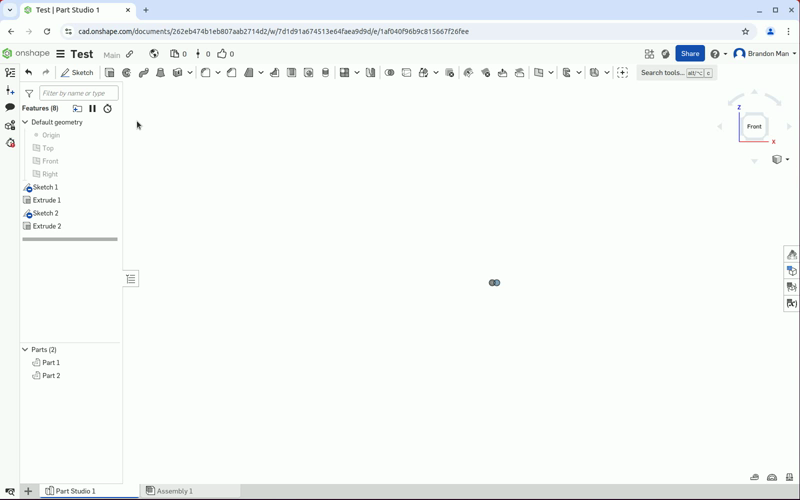
key(shift+7)
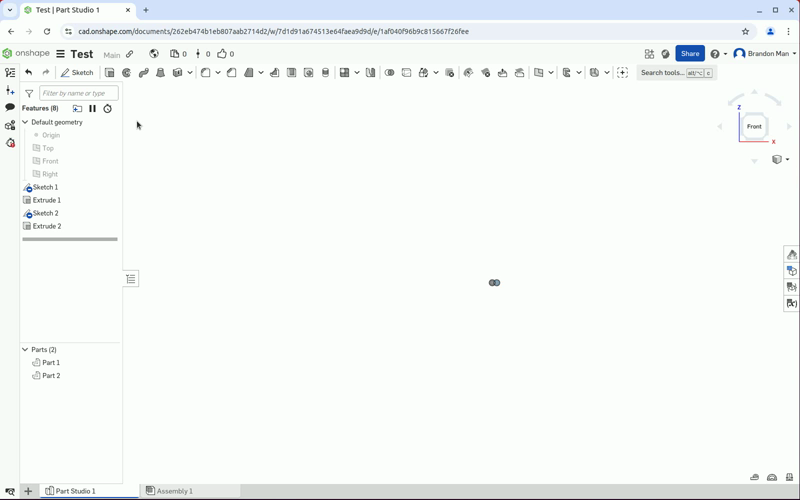
key(left, 2)
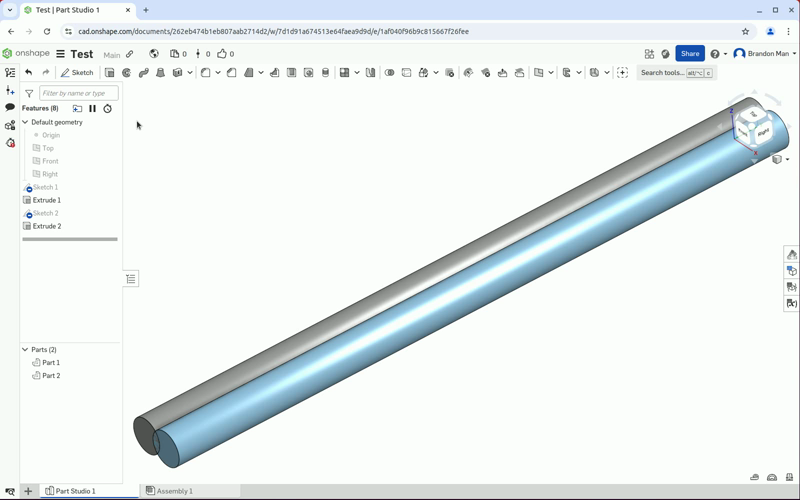
key(down, 2)
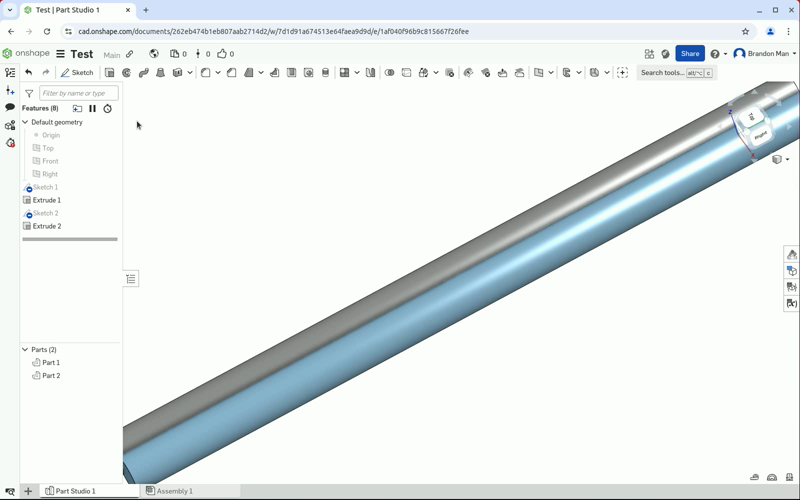
key(up, 2)
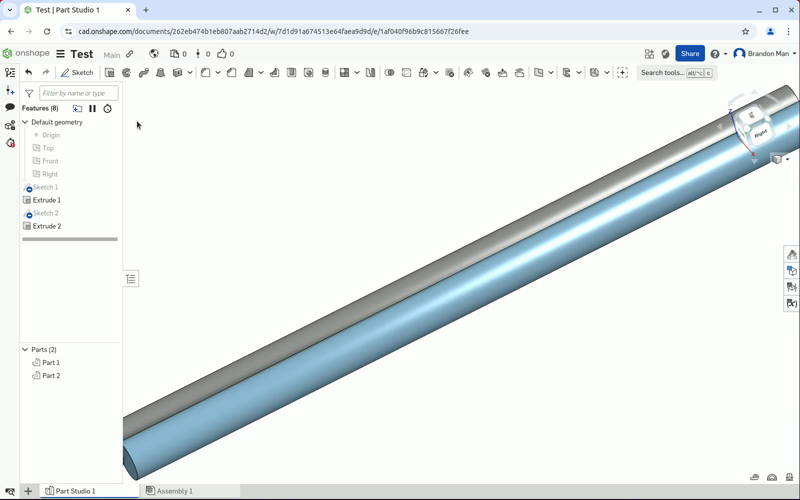
key(right, 2)
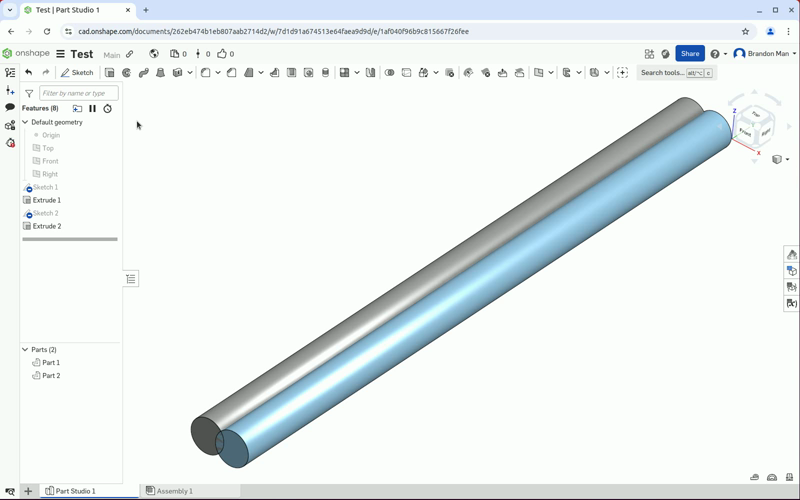
mouse_move(73, 189)
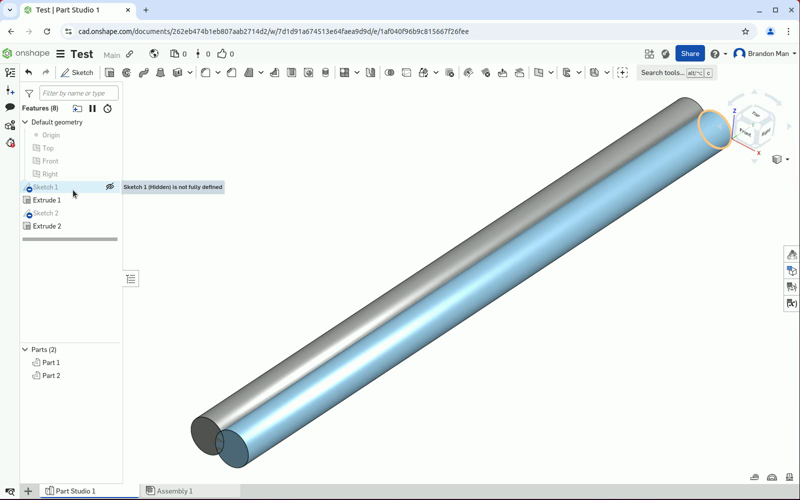
click(73, 189)